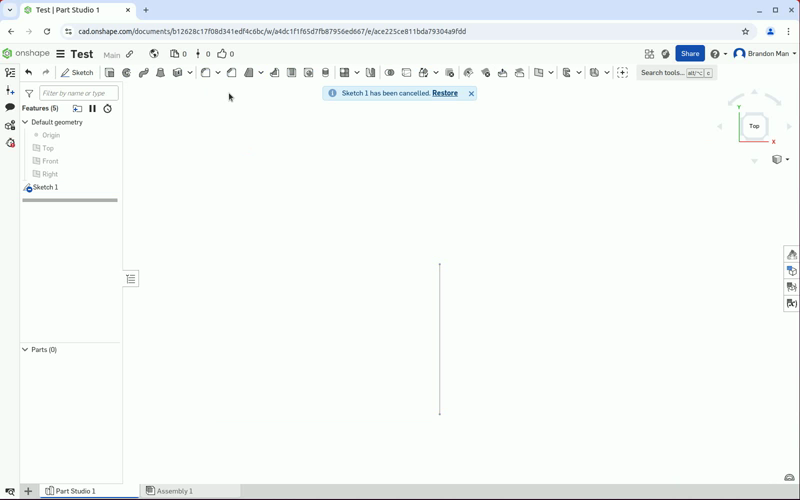
key(shift+h)
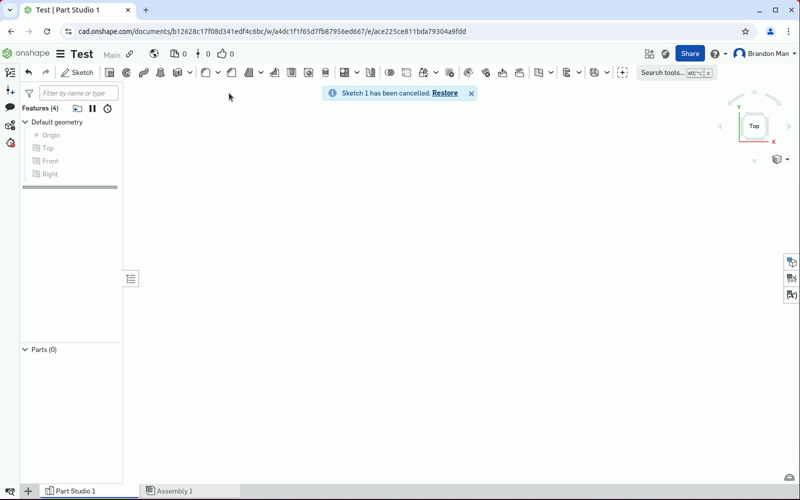
mouse_move(73, 352)
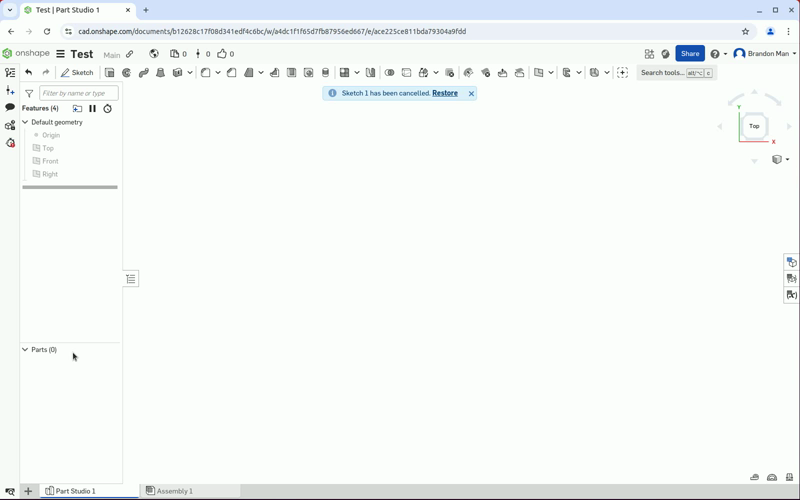
key(y)
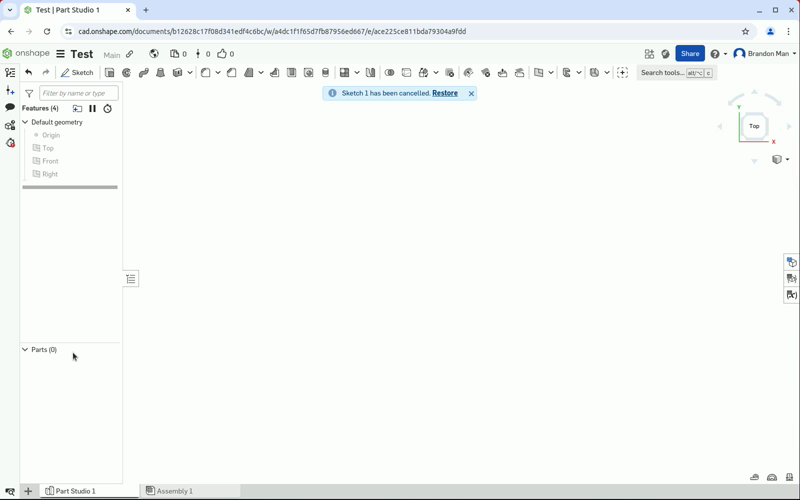
key(shift+p)
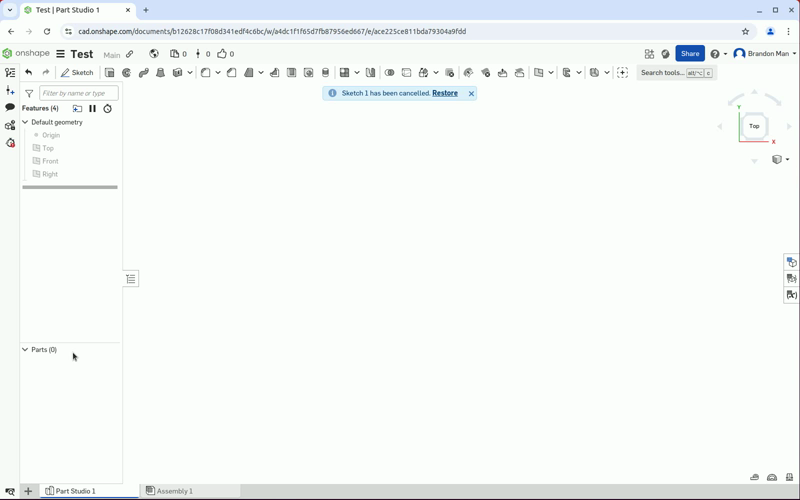
key(space)
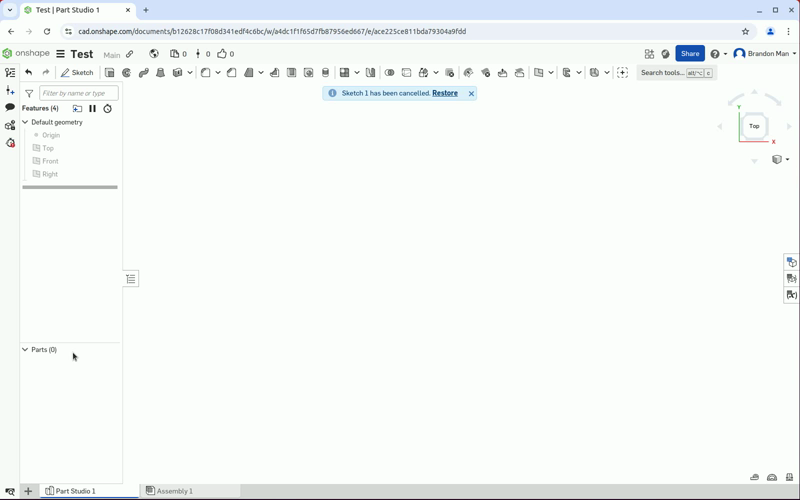
key_down(shift)
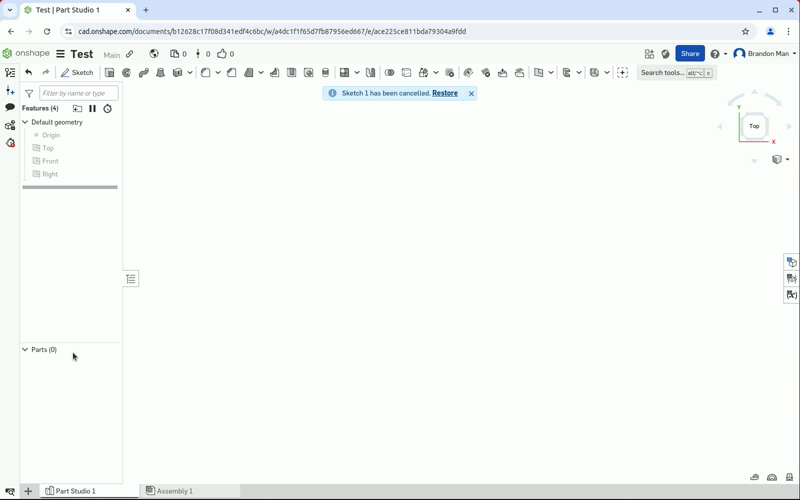
key(up)
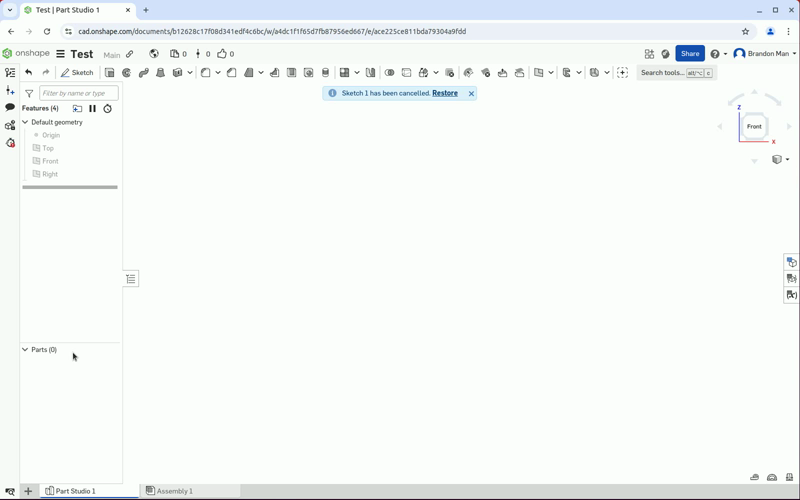
key_up(shift)
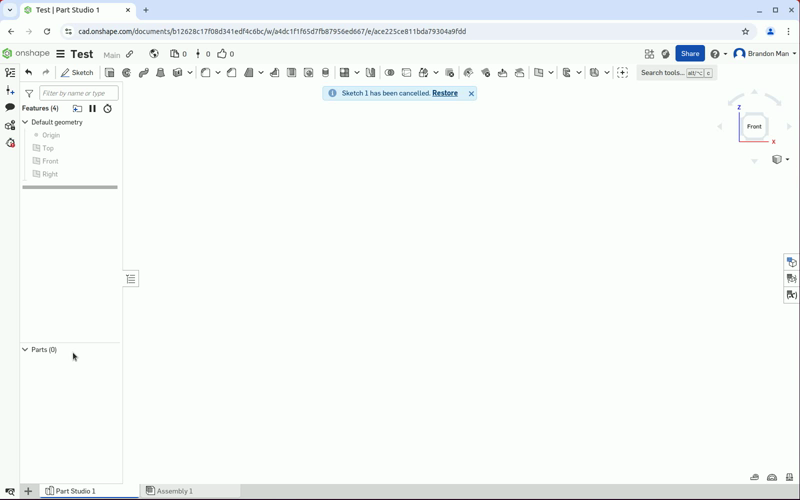
mouse_move(73, 352)
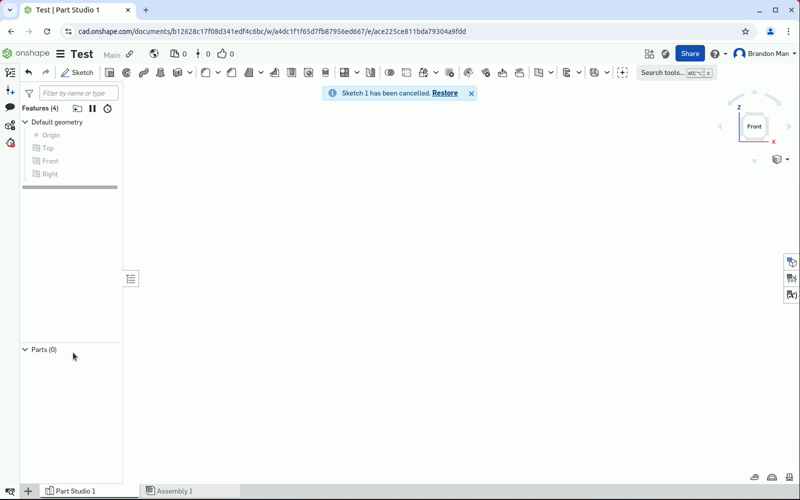
key(shift+y)
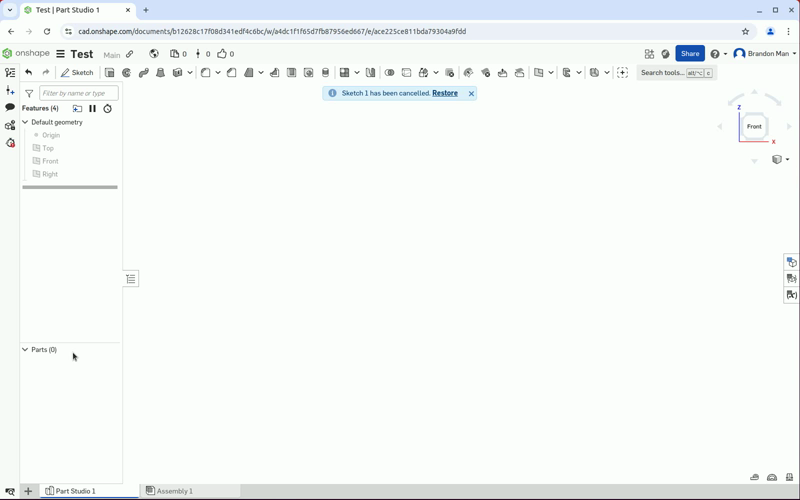
key(shift+s)
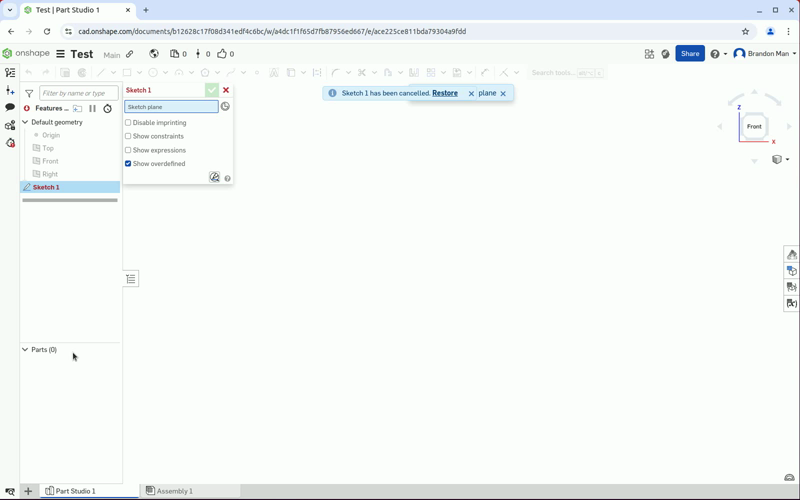
mouse_move(73, 163)
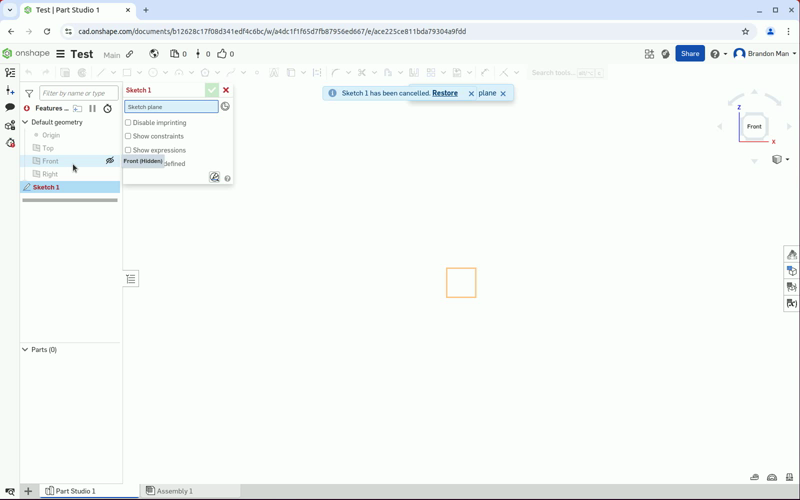
click(73, 163)
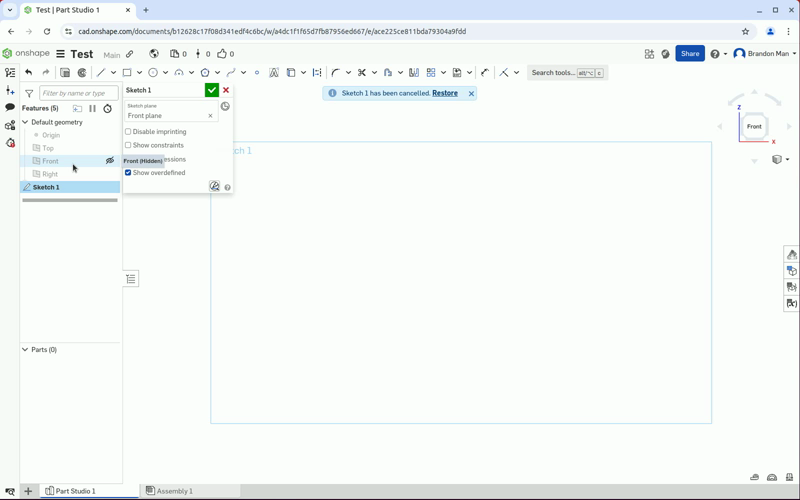
mouse_move(73, 352)
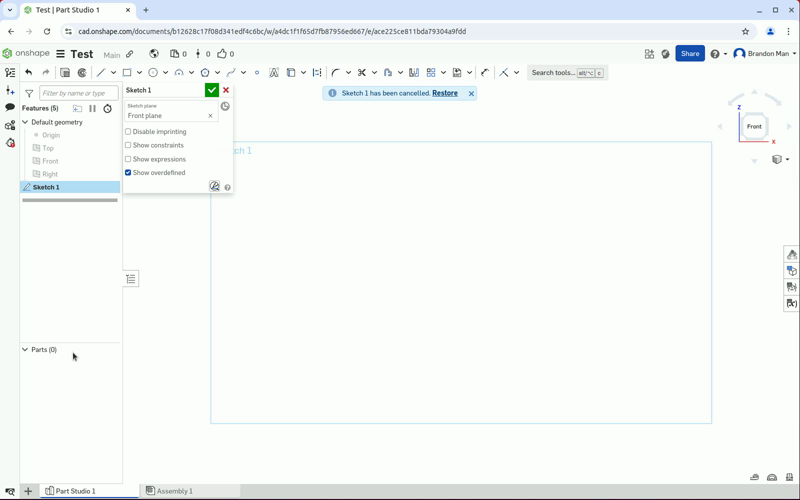
key(y)
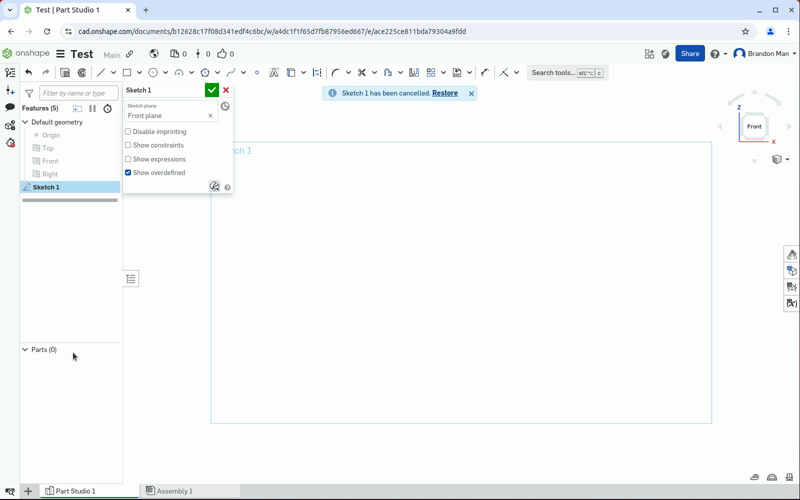
key(l)
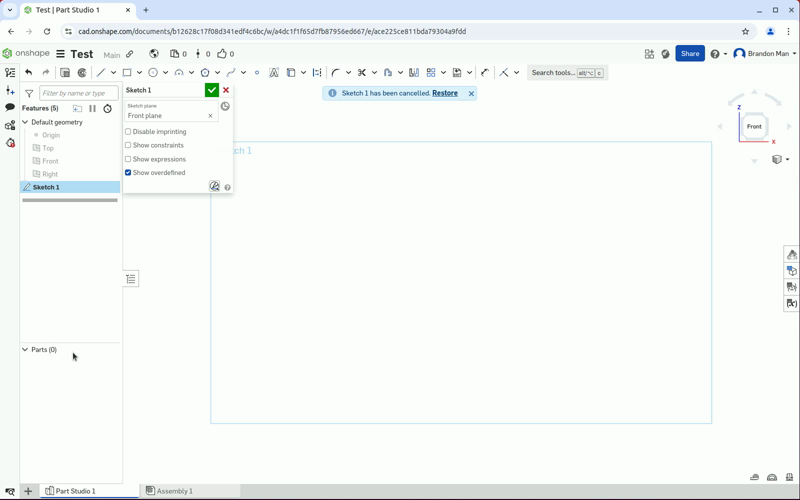
key_down(shift)
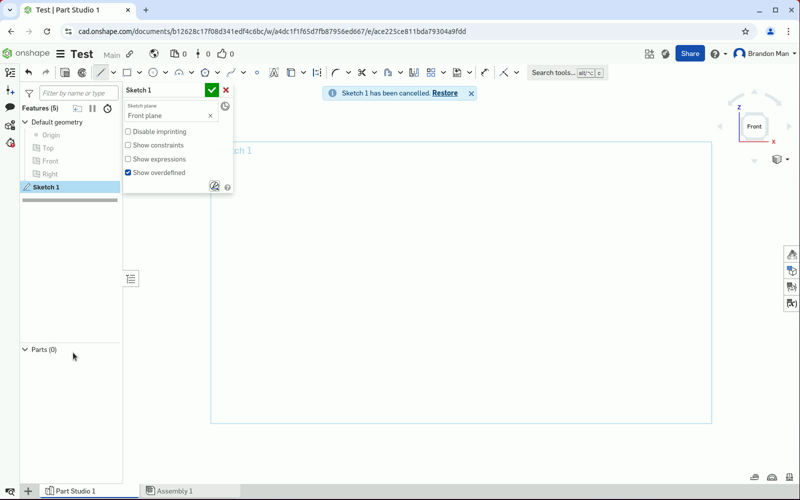
mouse_move(386, 353)
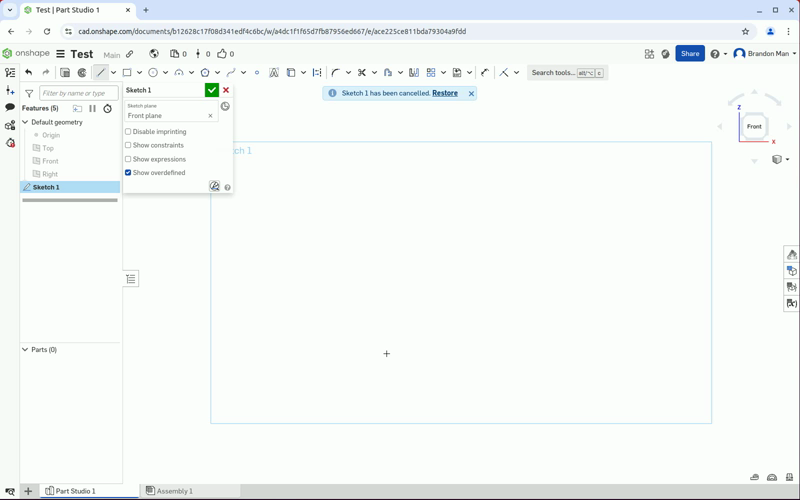
click(386, 353)
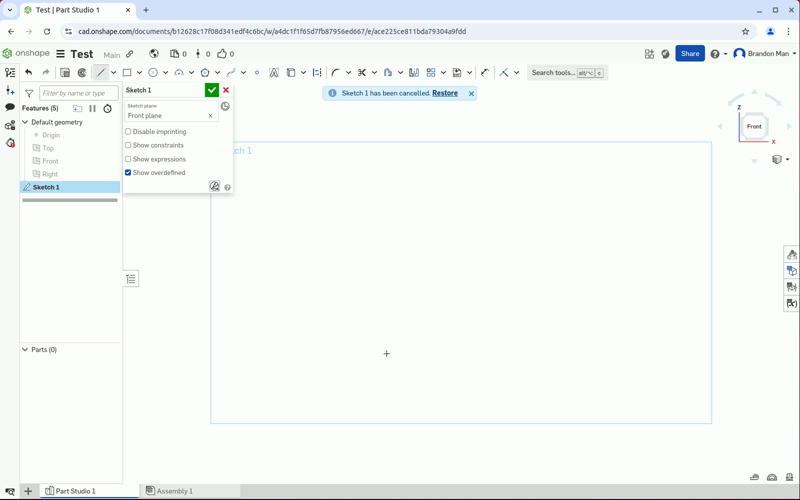
key_up(shift)
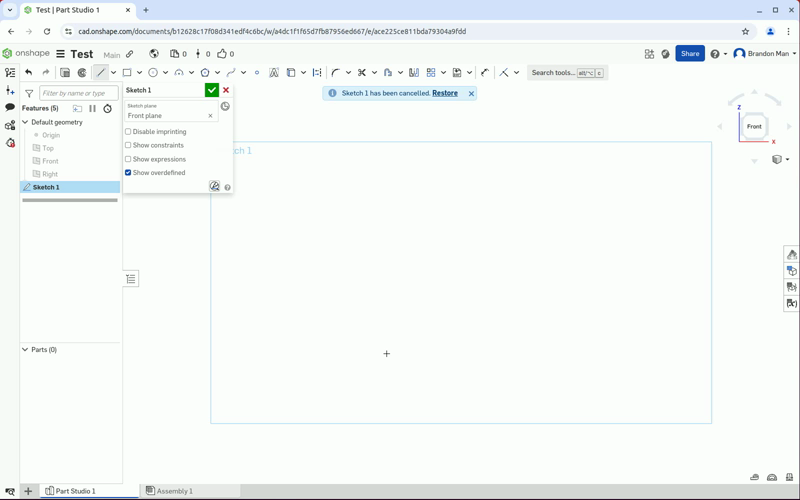
key_down(shift)
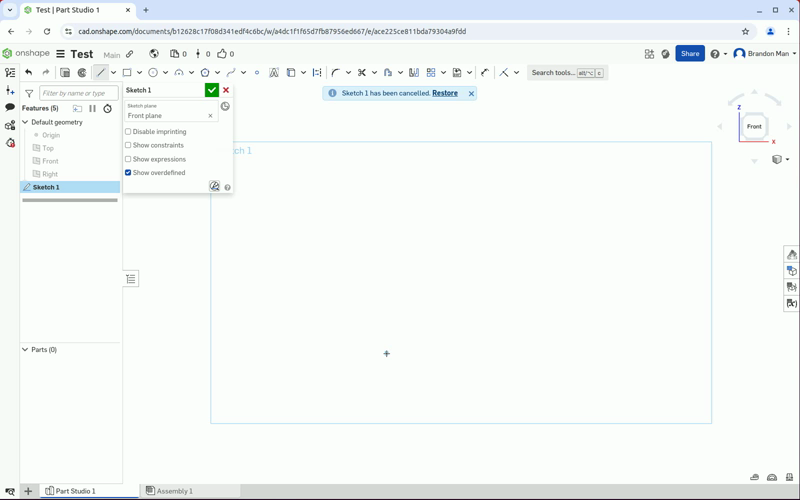
mouse_move(535, 353)
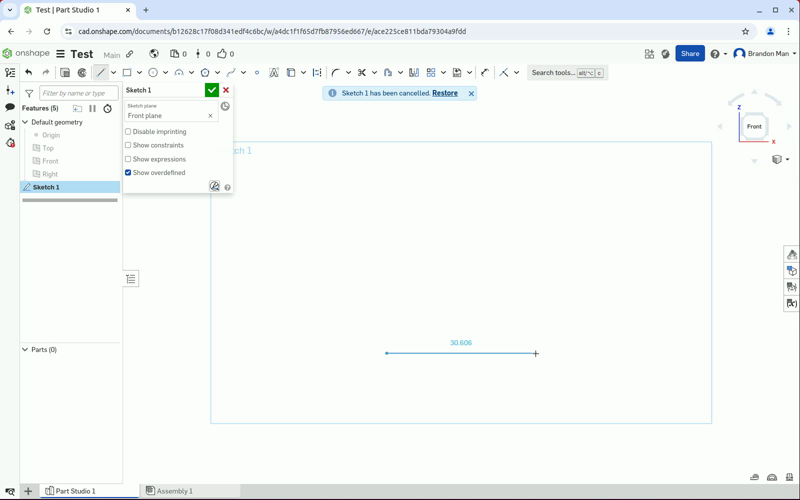
click(535, 353)
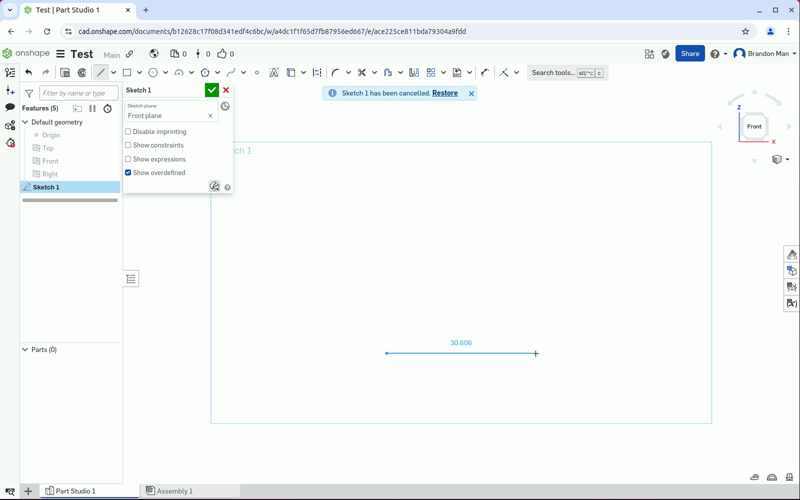
key_up(shift)
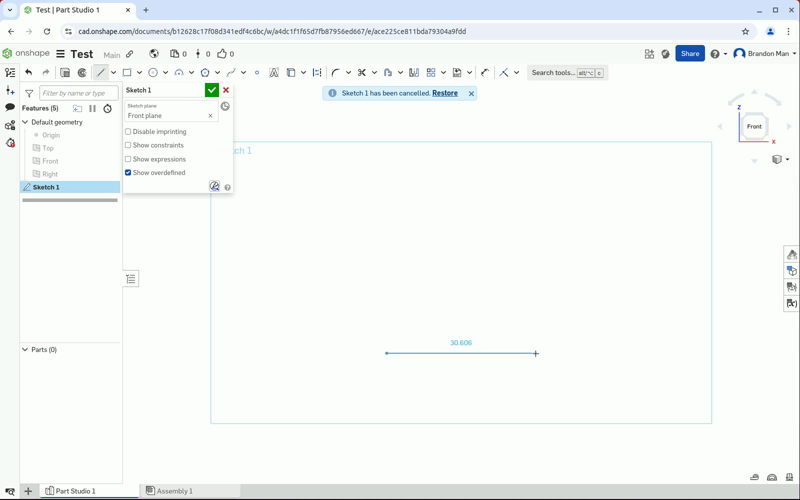
key_down(shift)
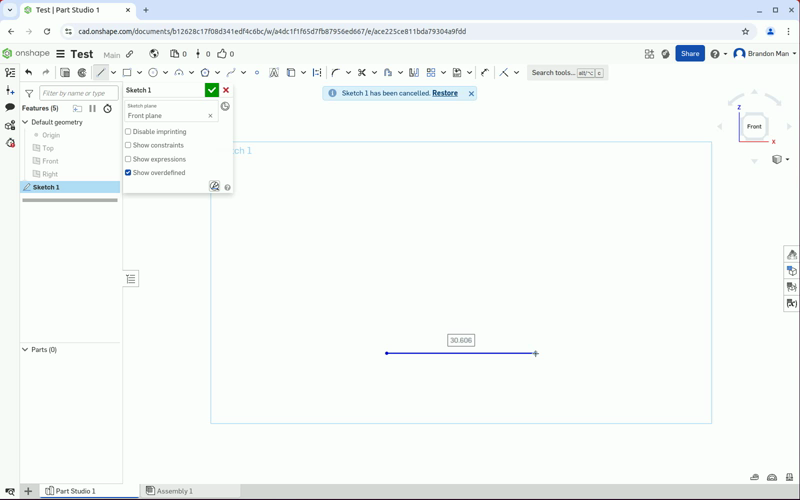
mouse_move(535, 204)
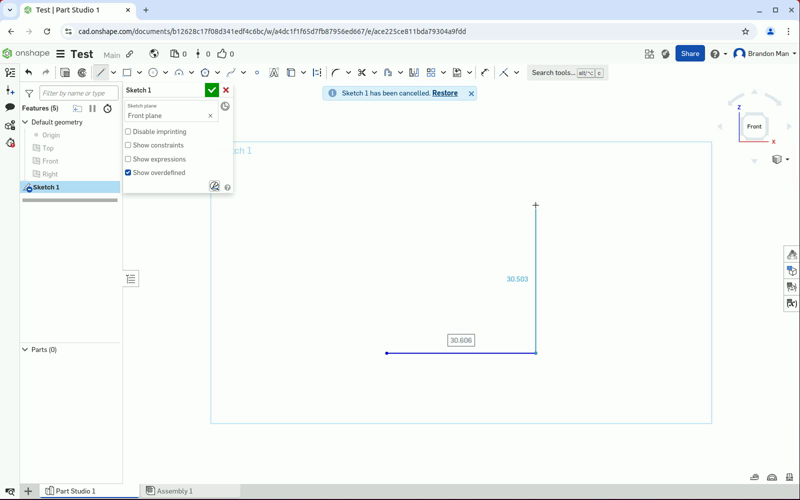
click(535, 204)
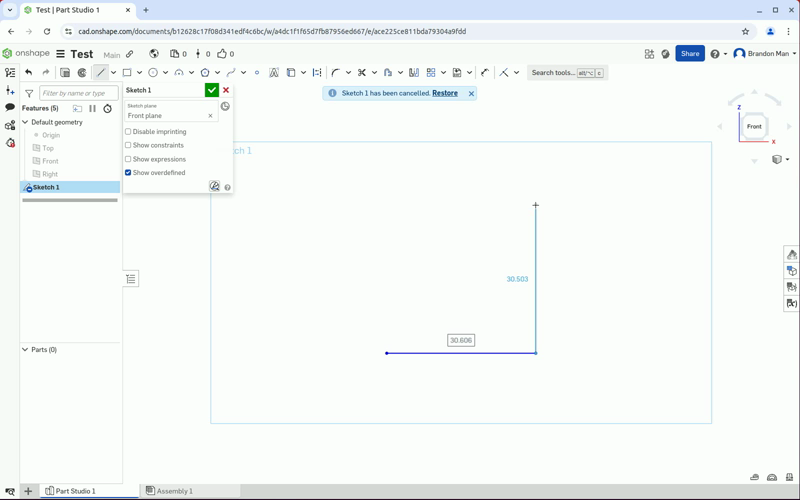
key_up(shift)
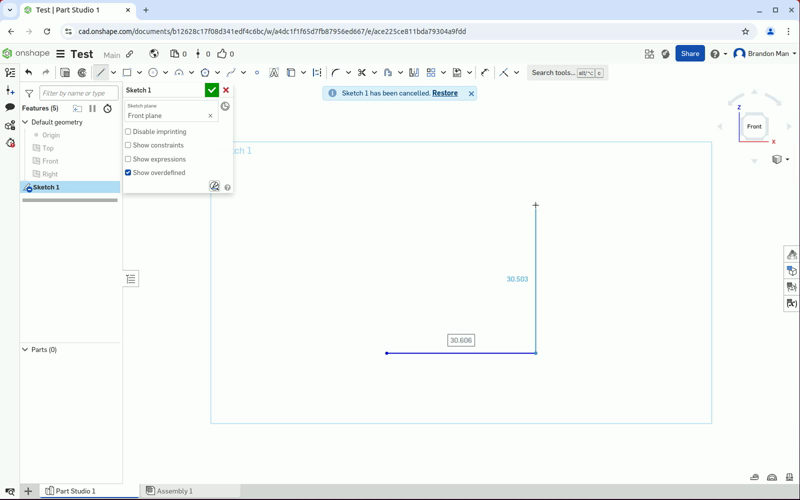
key_down(shift)
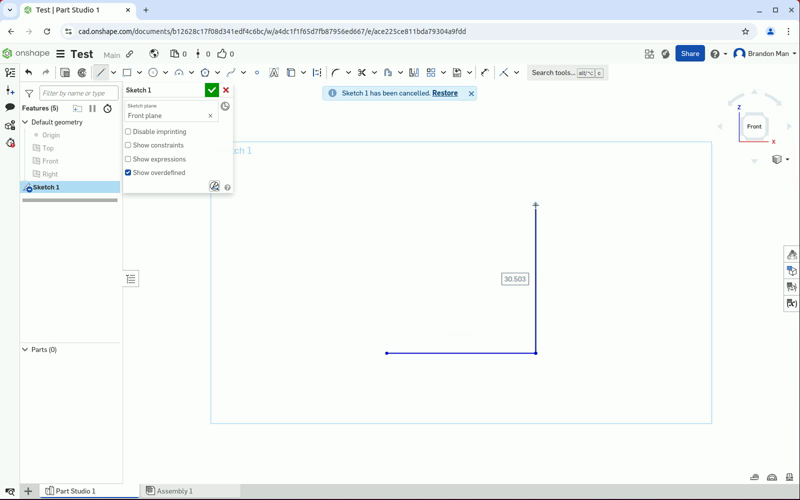
mouse_move(386, 204)
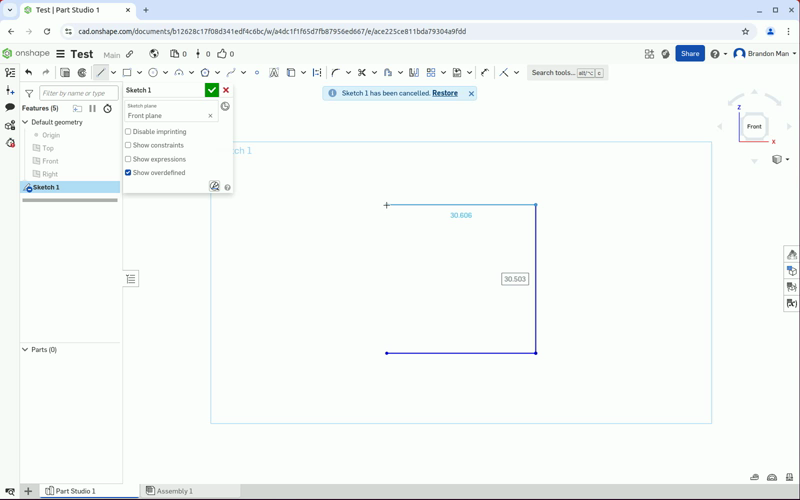
click(386, 204)
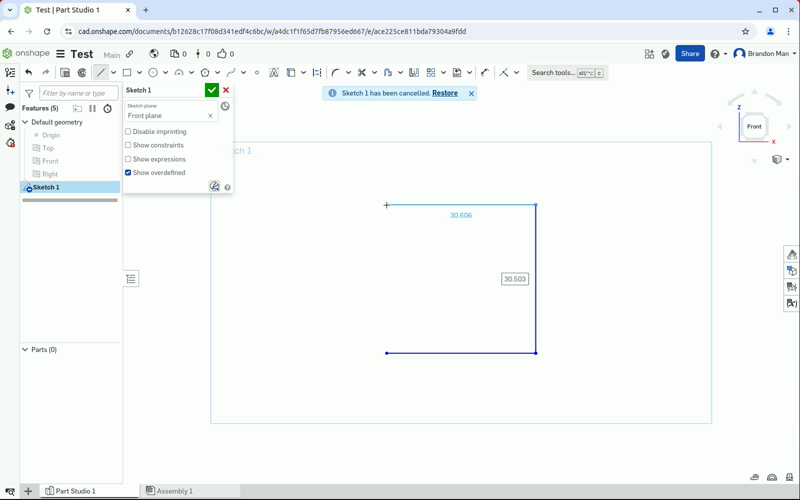
key_up(shift)
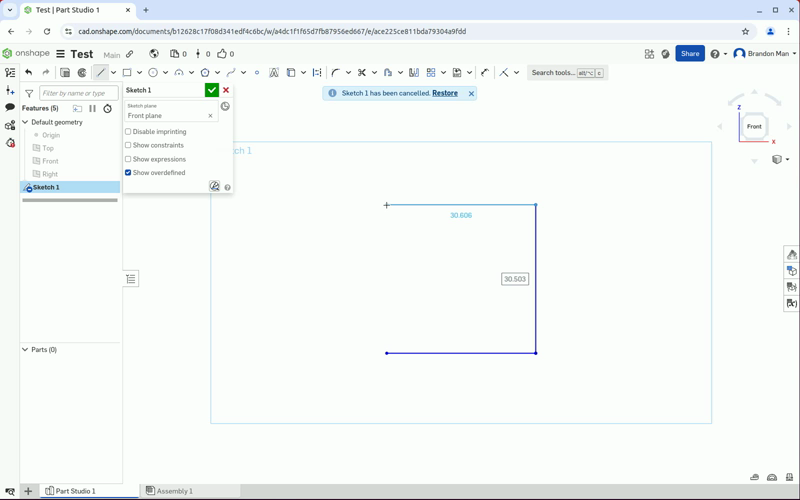
key_down(shift)
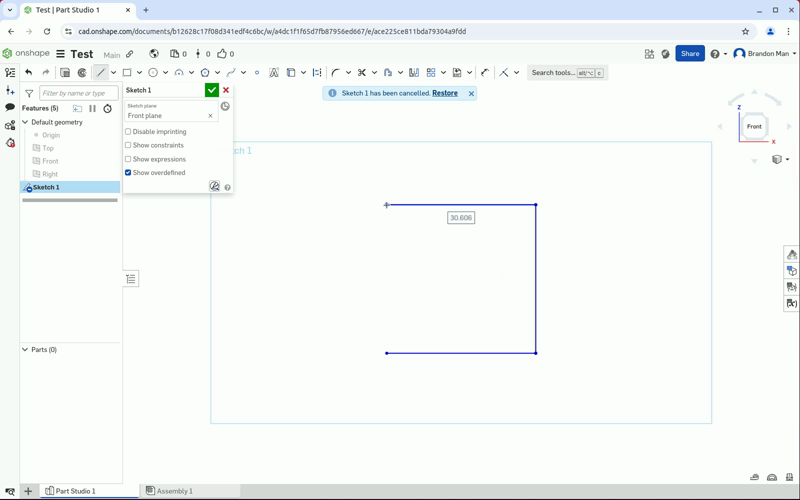
mouse_move(386, 353)
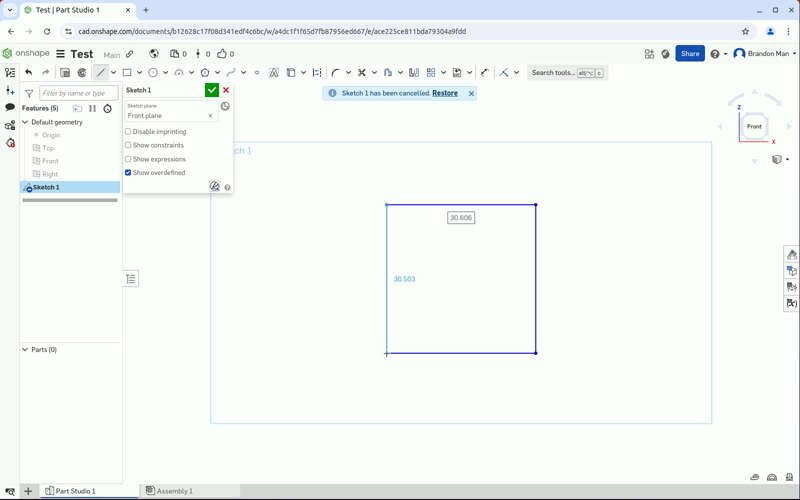
key_up(shift)
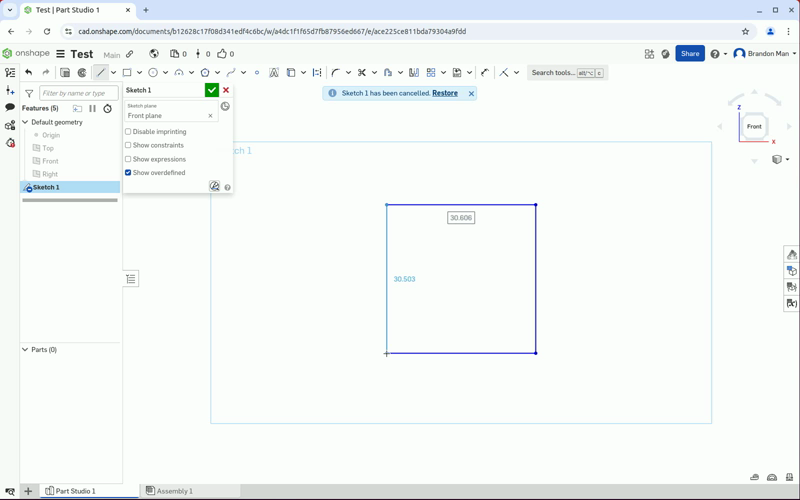
click(386, 353)
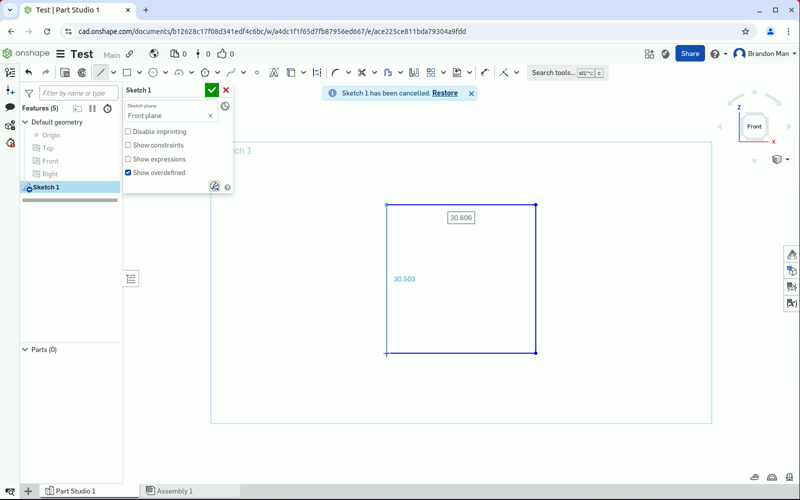
key(esc)
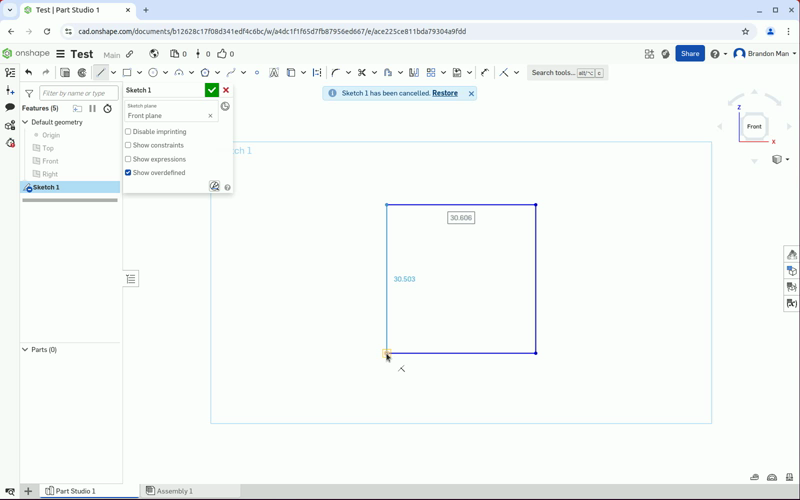
key(c)
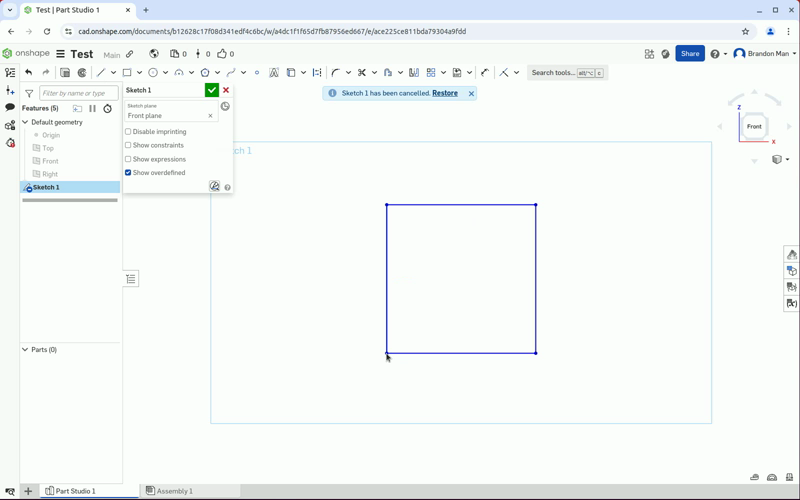
key_down(shift)
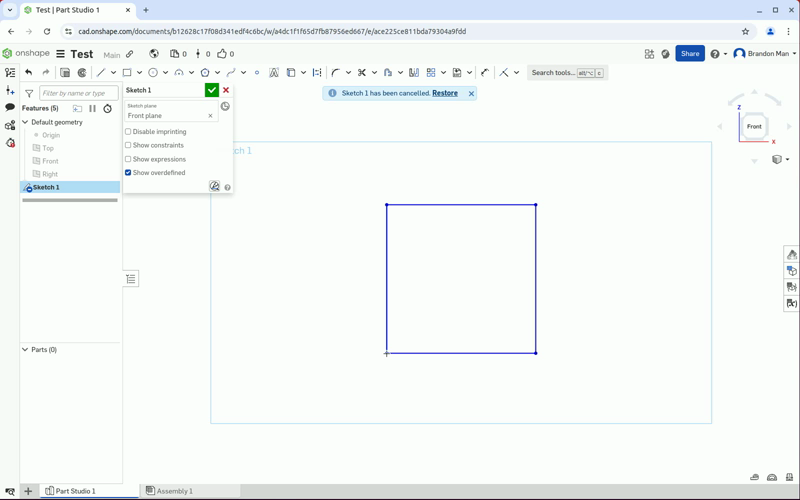
mouse_move(460, 282)
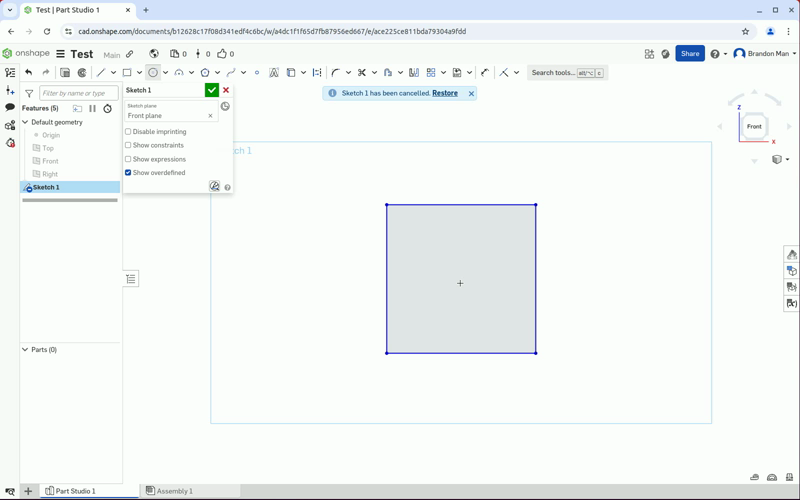
click(460, 282)
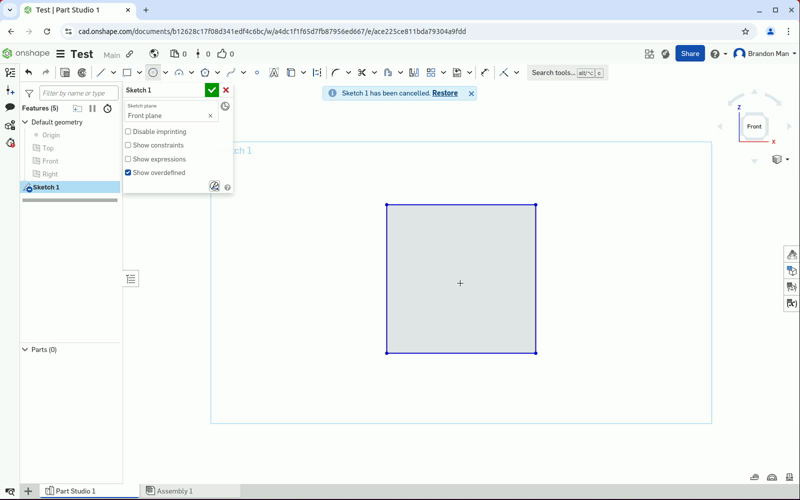
key_up(shift)
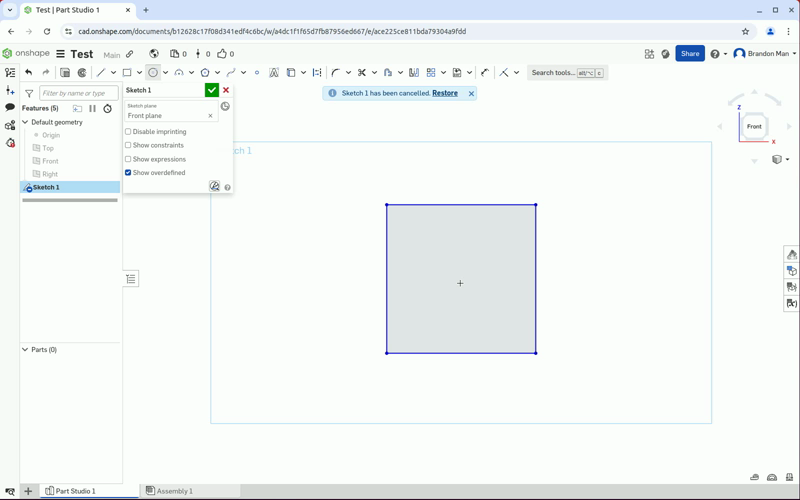
mouse_move(499, 282)
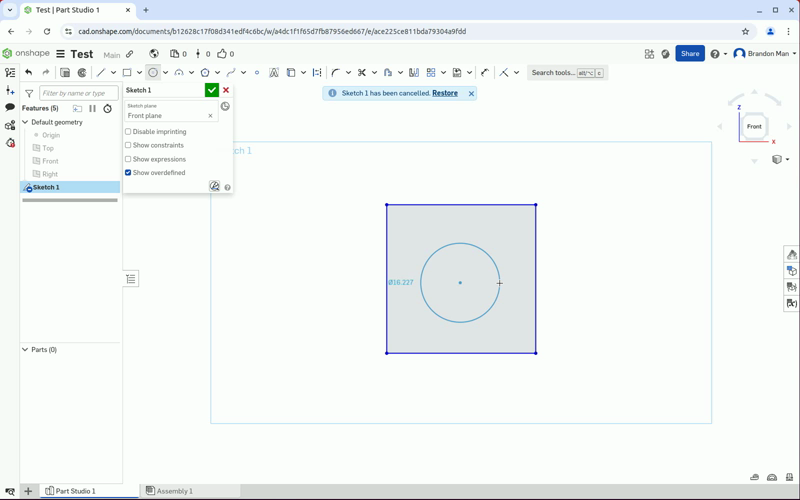
click(499, 282)
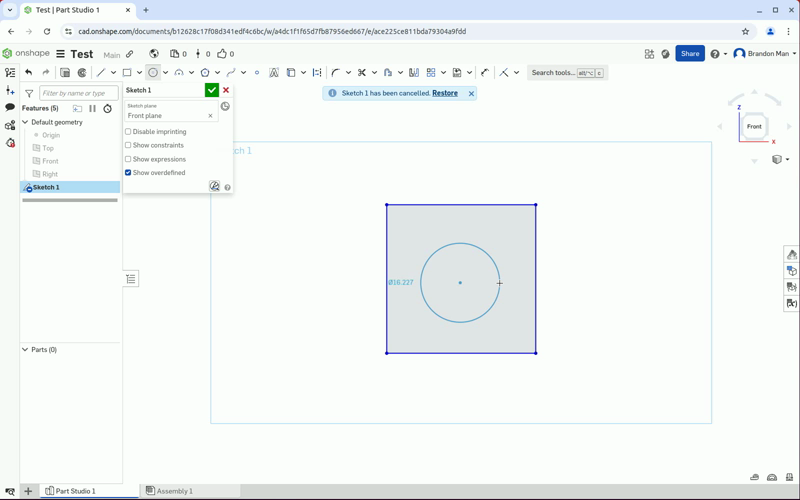
key(esc)
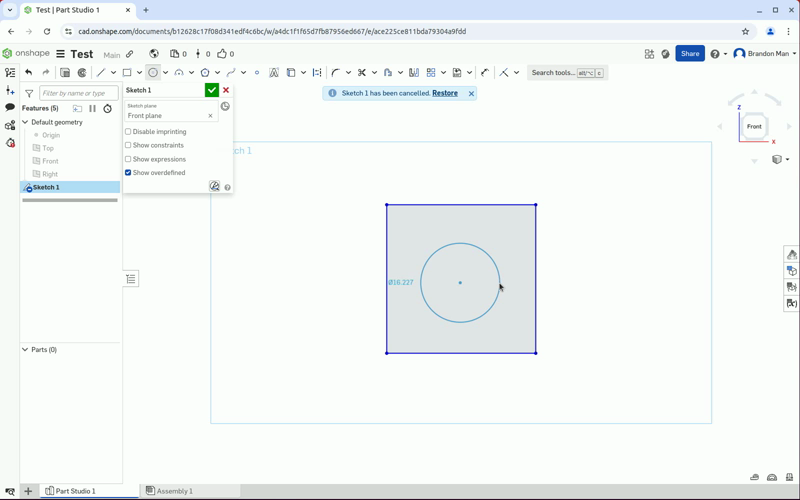
mouse_move(418, 335)
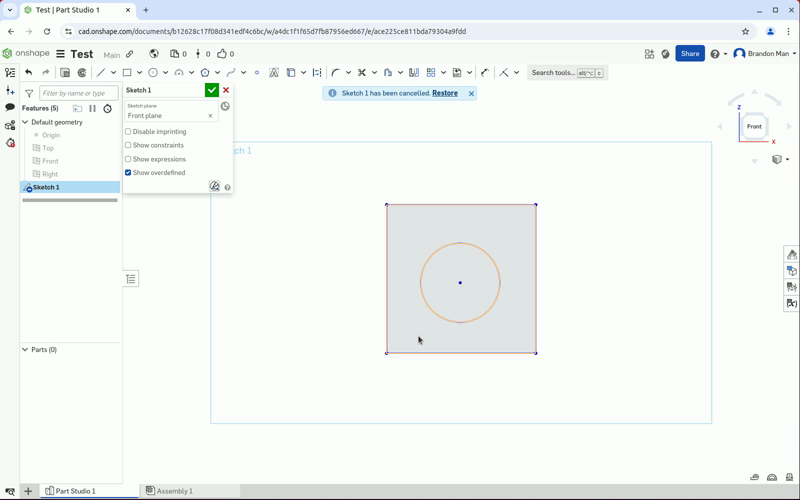
click(418, 335)
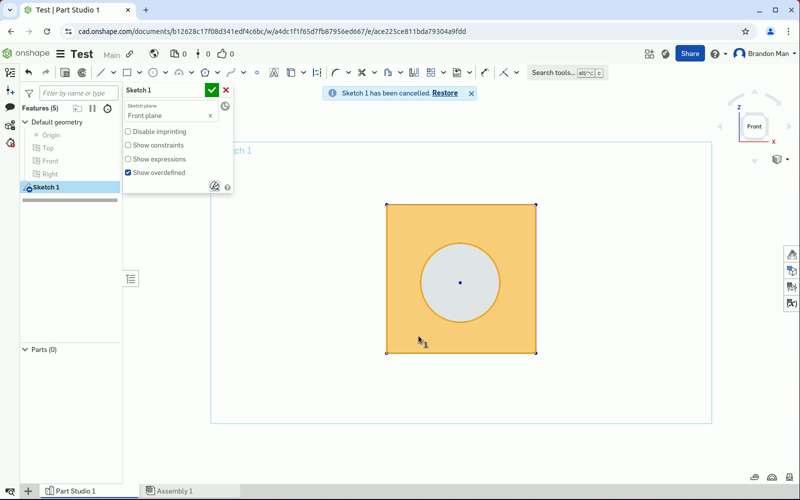
mouse_move(73, 352)
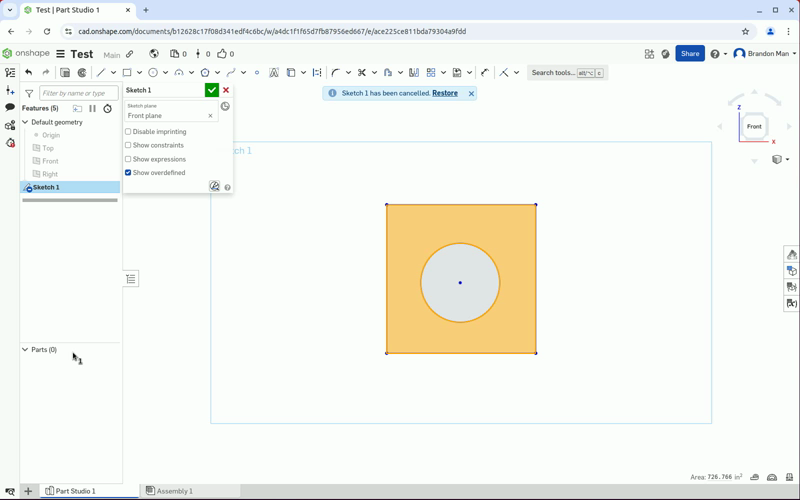
key(shift+y)
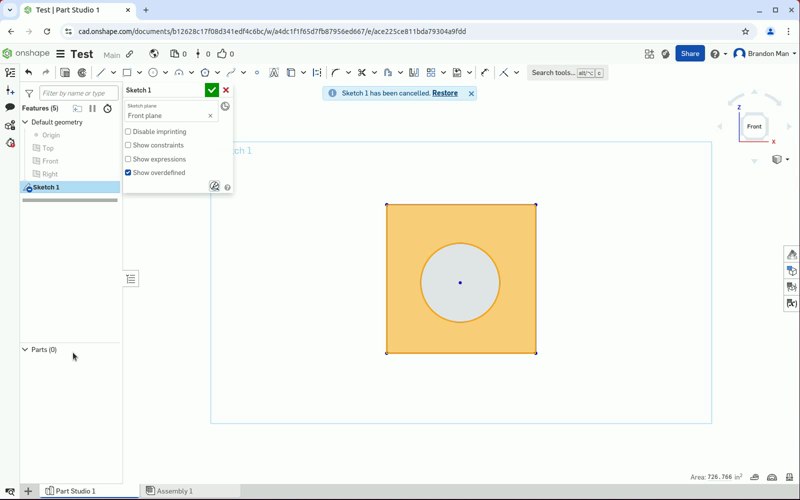
key(shift+e)
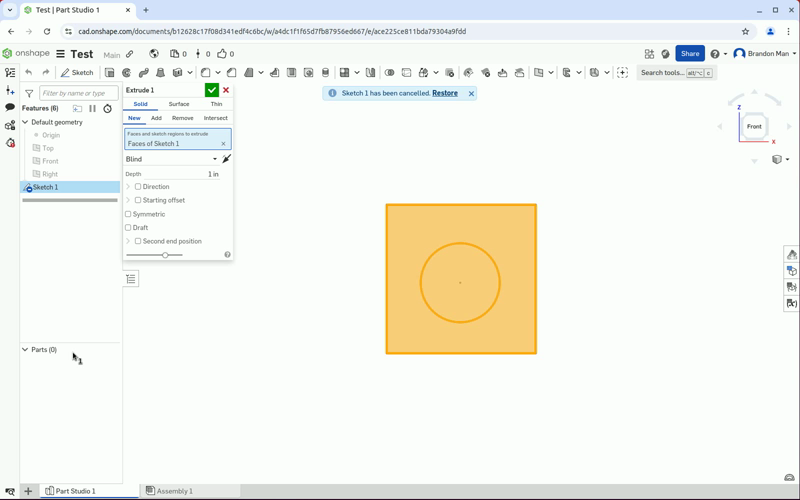
mouse_move(143, 106)
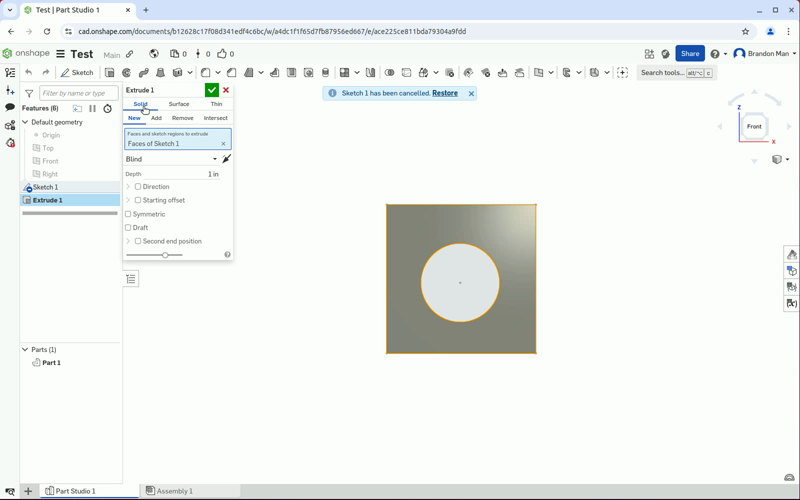
click(143, 106)
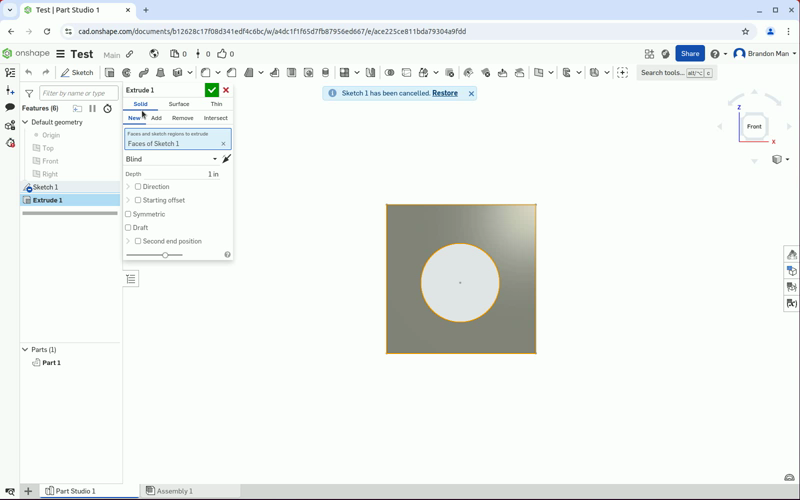
mouse_move(137, 120)
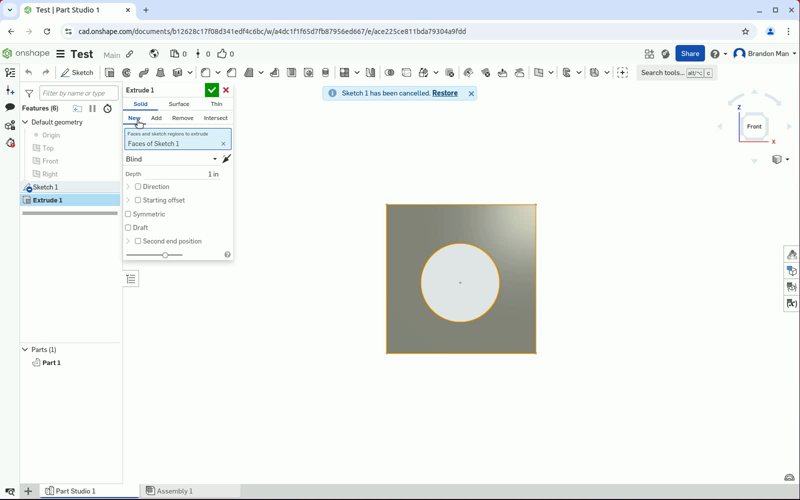
click(137, 120)
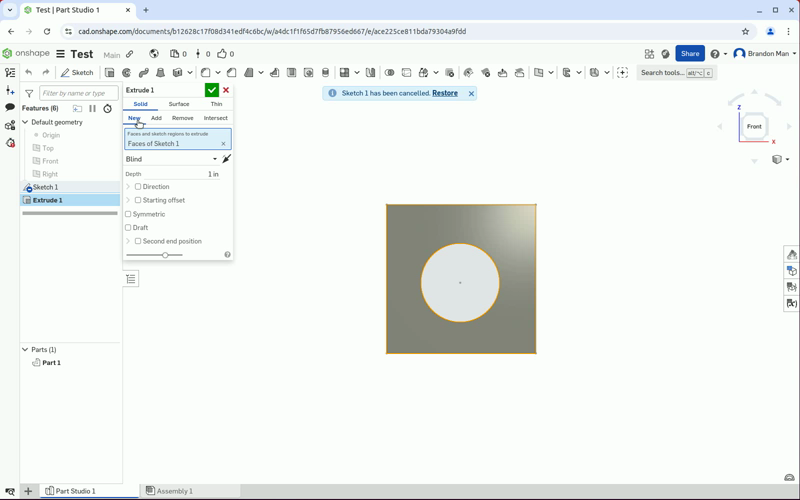
key(tab, 4)
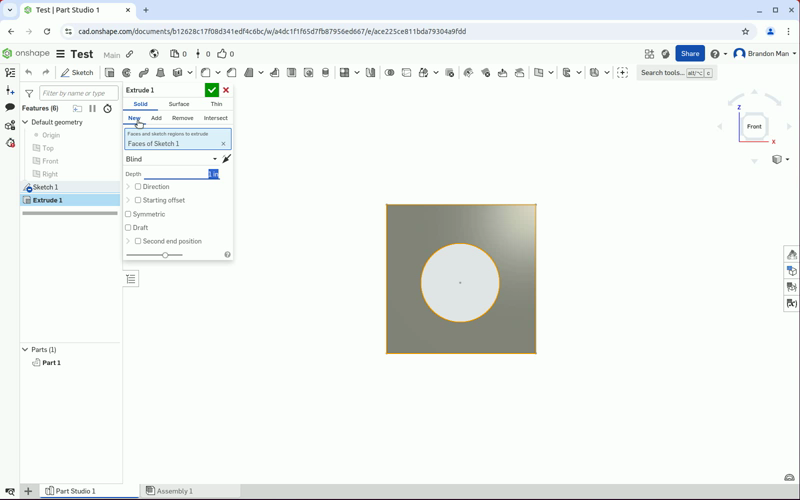
text(12.758)
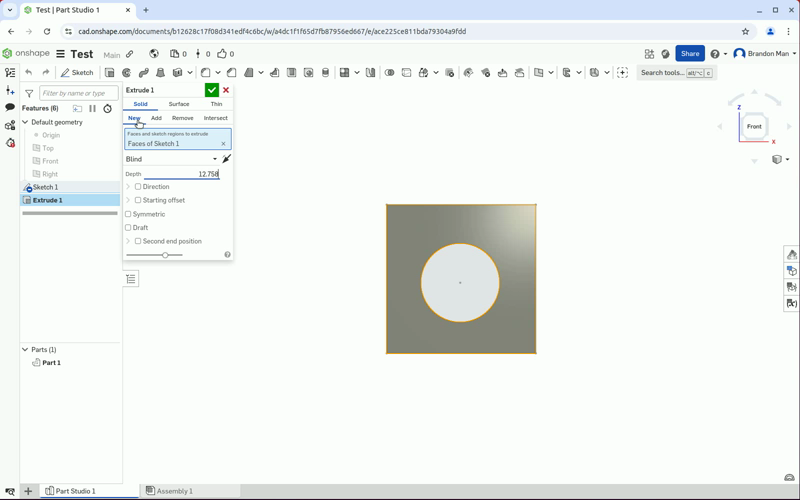
key(enter)
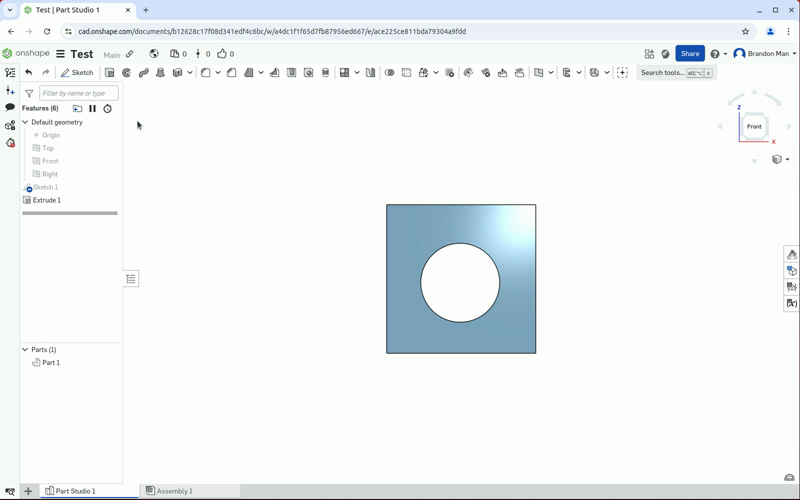
key(shift+h)
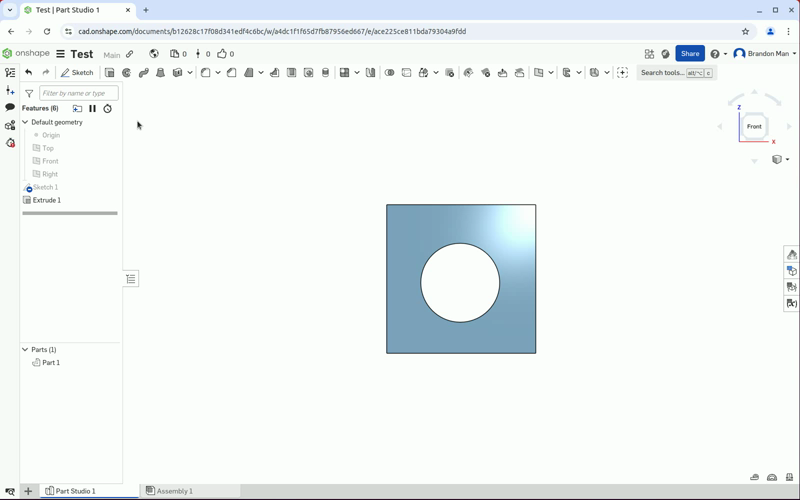
key(shift+h)
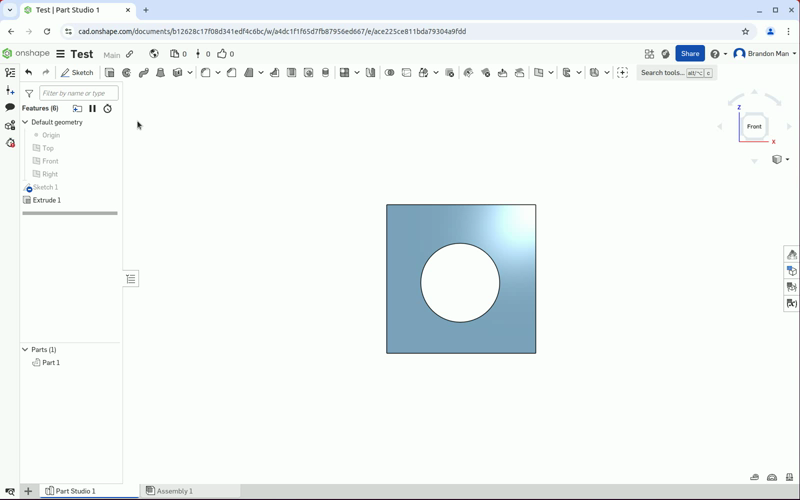
mouse_move(73, 189)
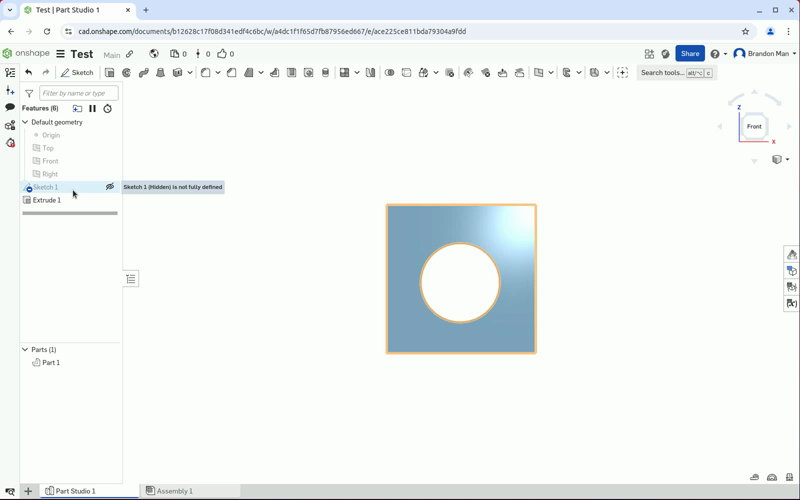
click(73, 189)
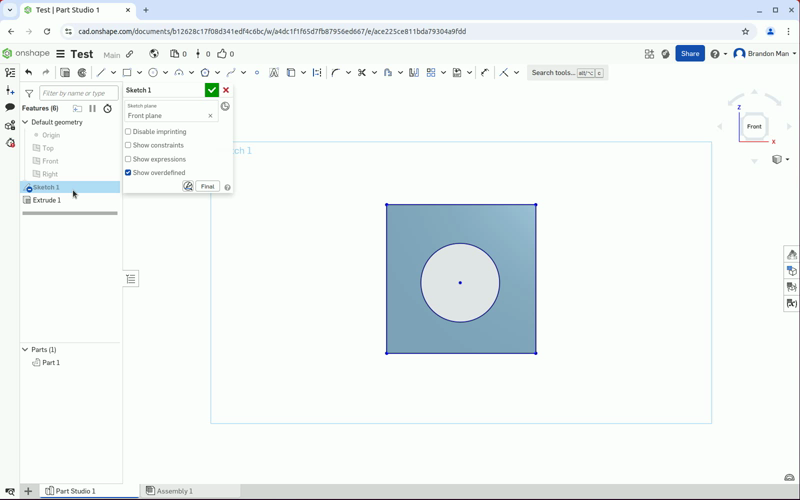
mouse_move(229, 92)
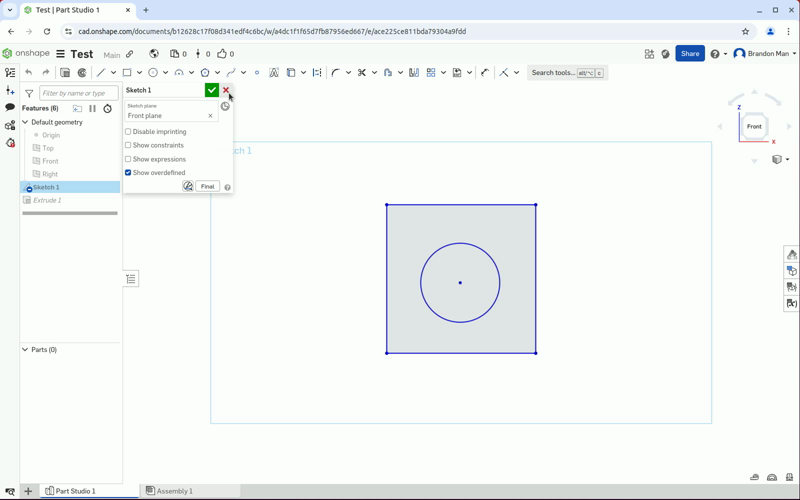
click(229, 92)
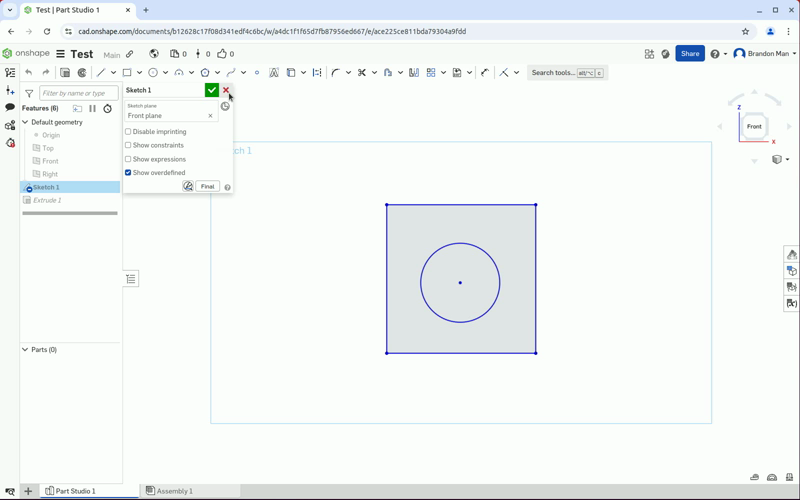
key(shift+s)
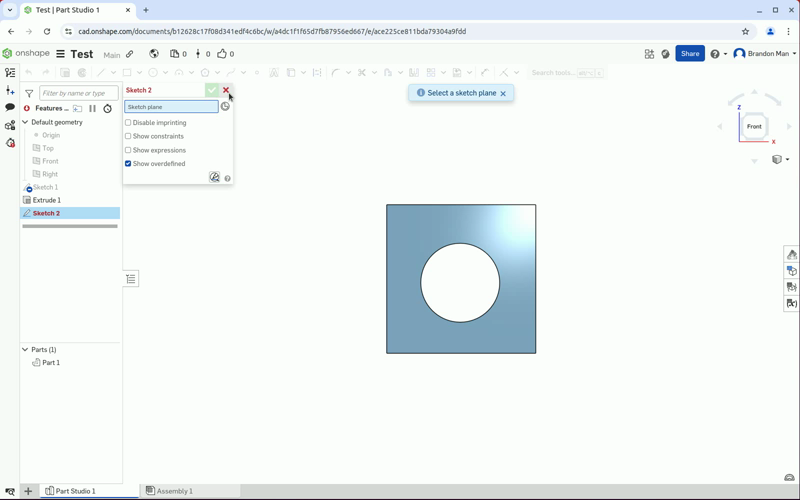
mouse_move(73, 163)
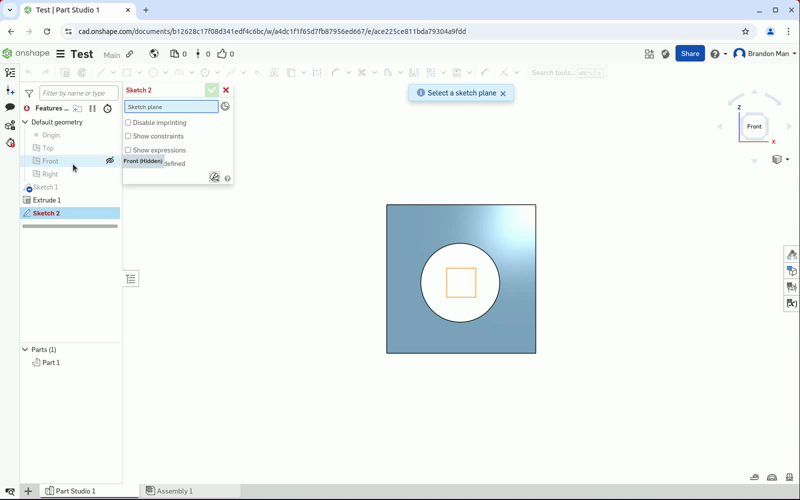
click(73, 163)
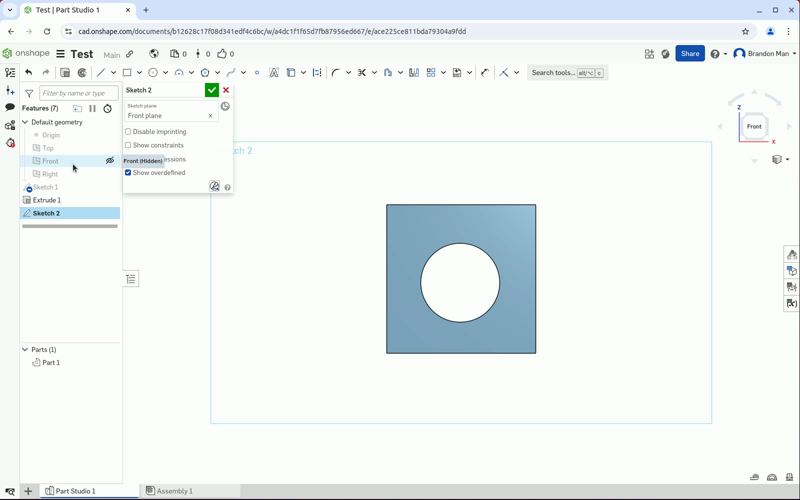
mouse_move(73, 352)
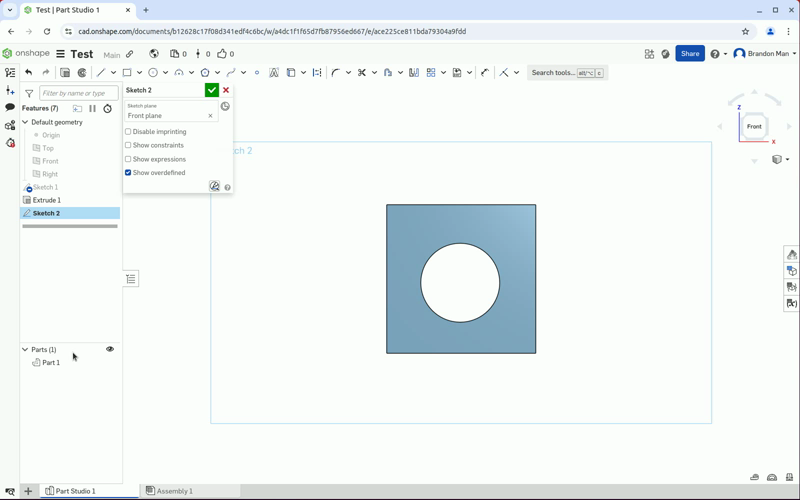
key(y)
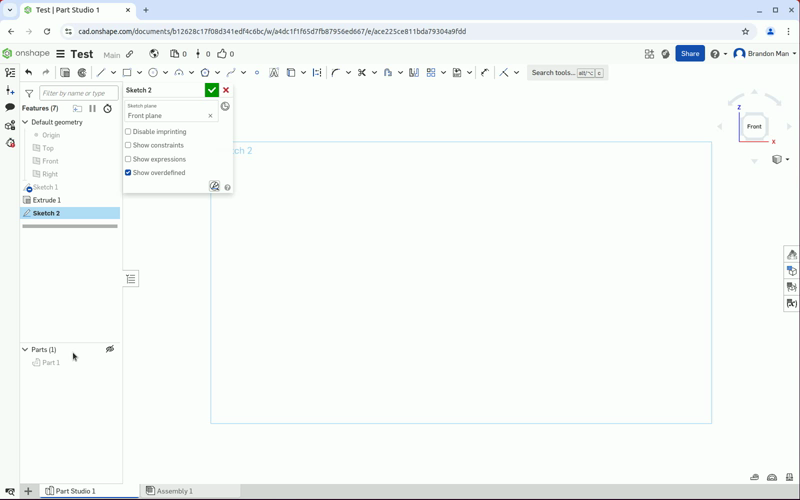
key(c)
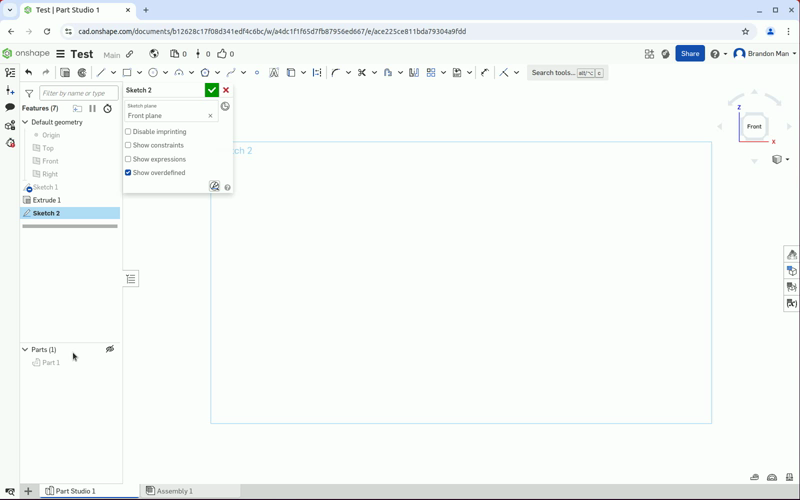
key_down(shift)
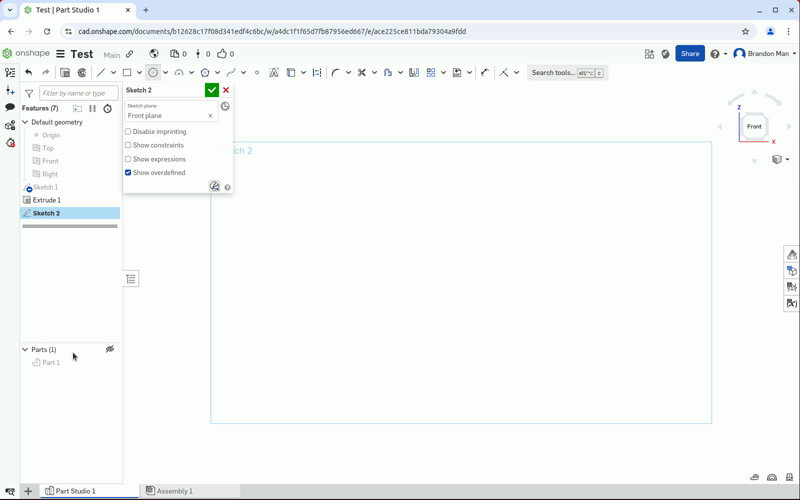
mouse_move(461, 282)
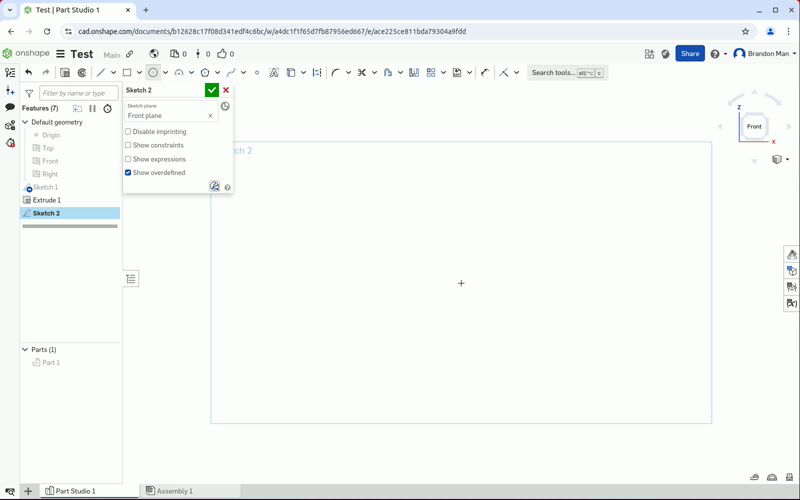
click(461, 282)
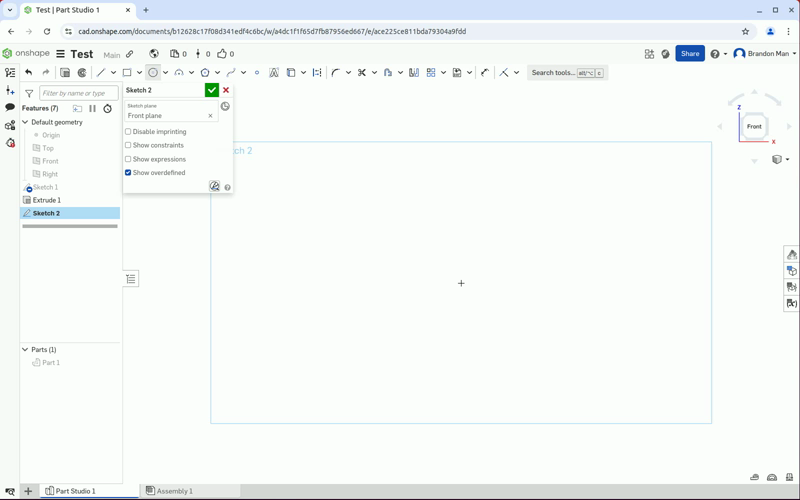
key_up(shift)
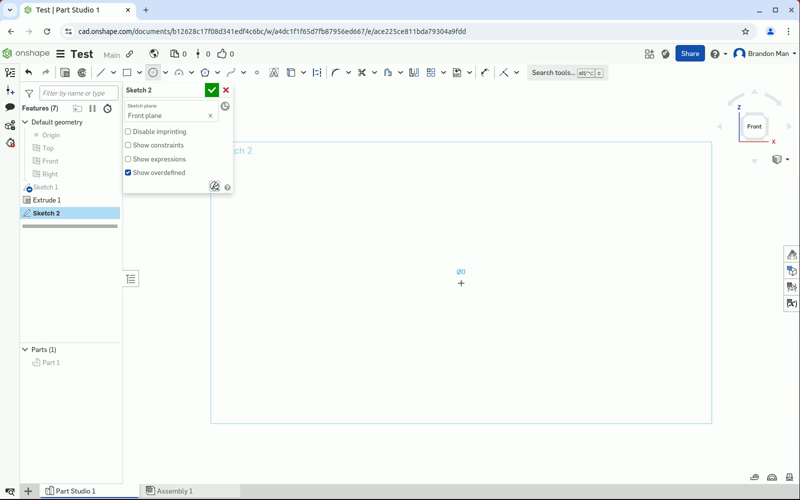
mouse_move(500, 282)
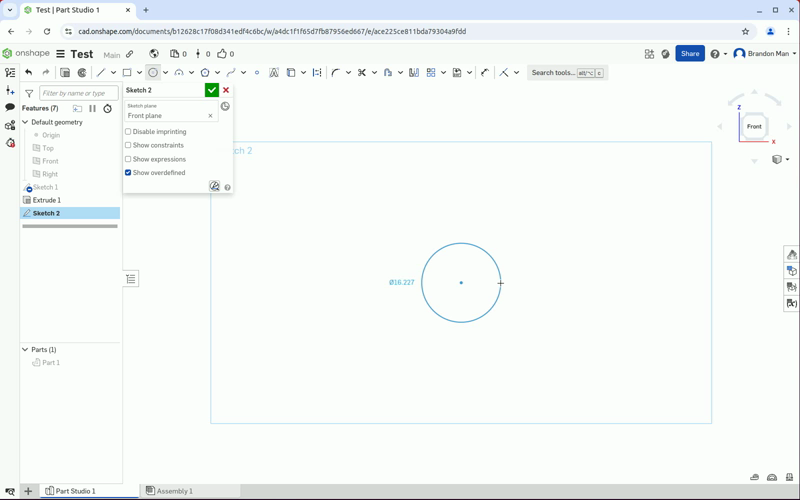
click(500, 282)
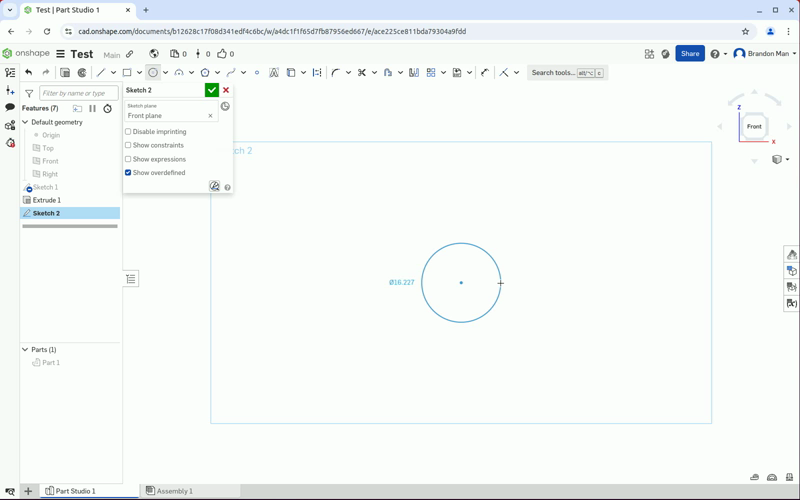
key(esc)
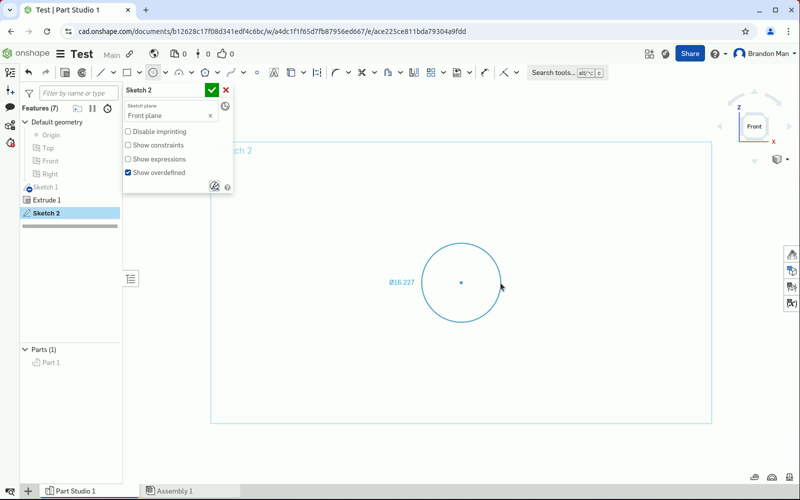
key(c)
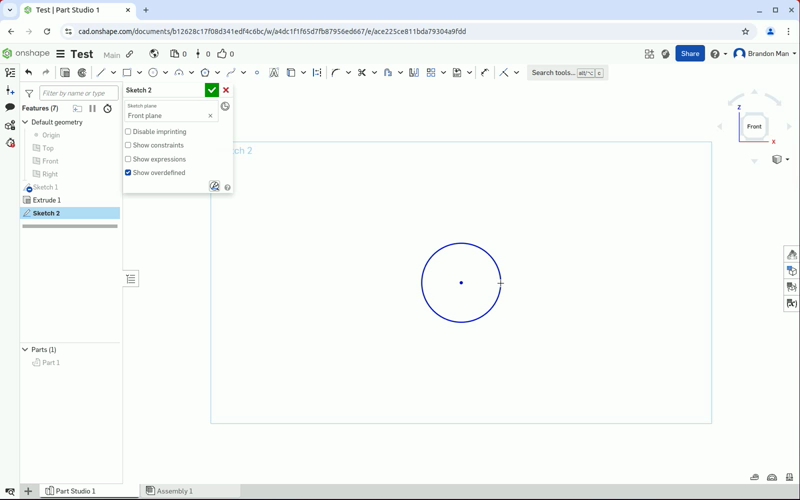
key_down(shift)
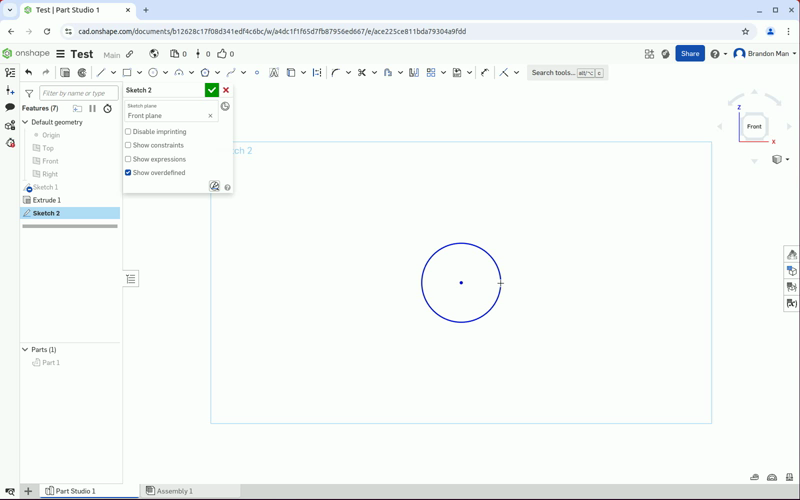
mouse_move(461, 282)
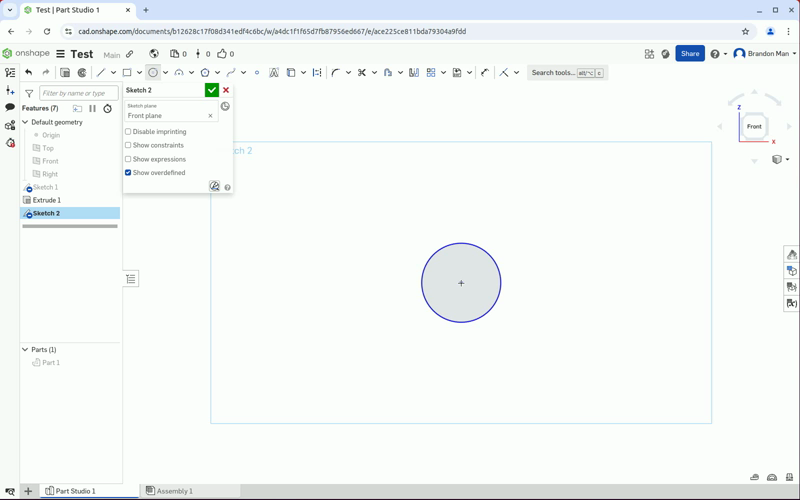
click(461, 282)
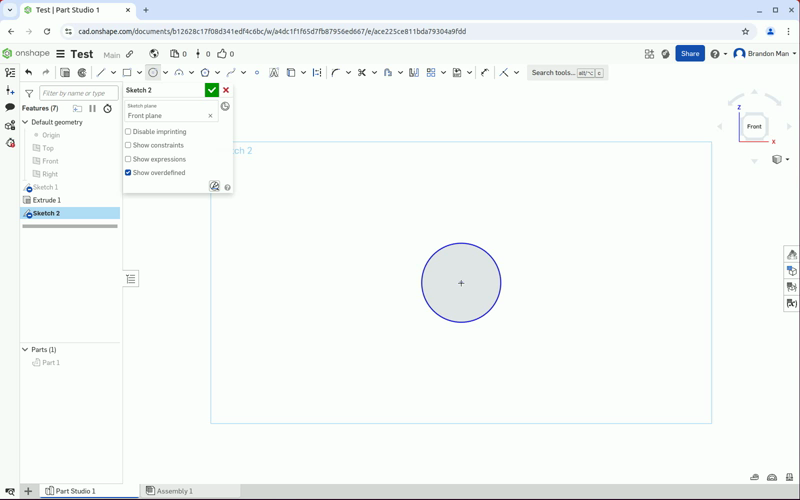
key_up(shift)
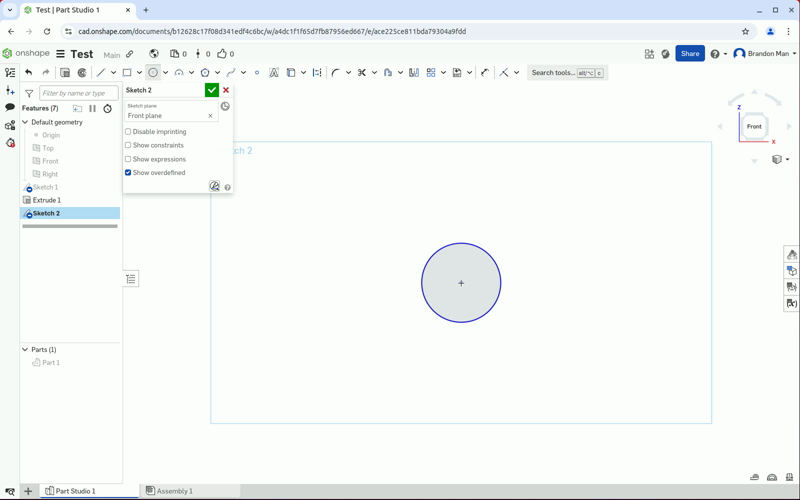
mouse_move(496, 282)
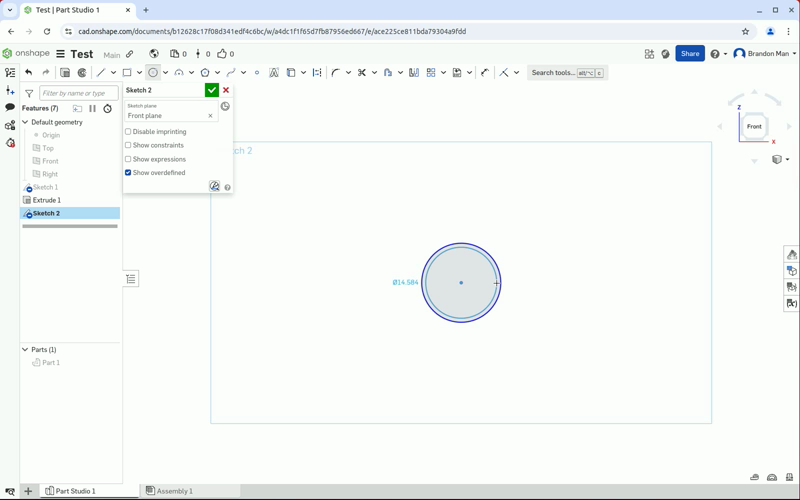
scroll(6)
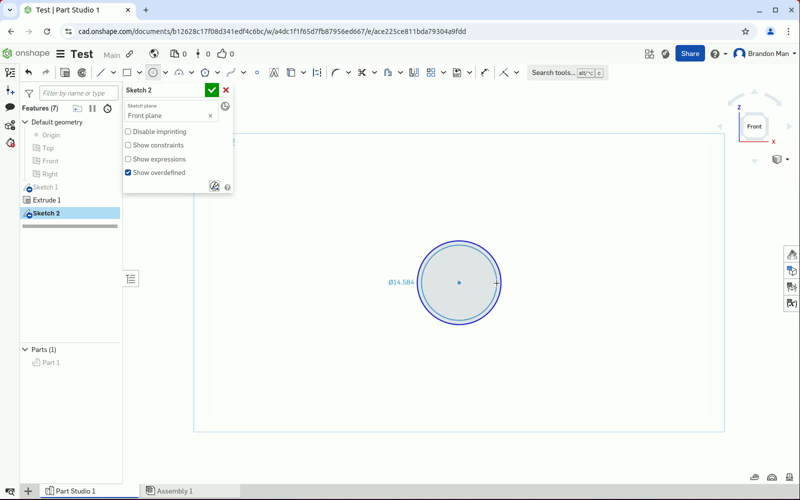
scroll(6)
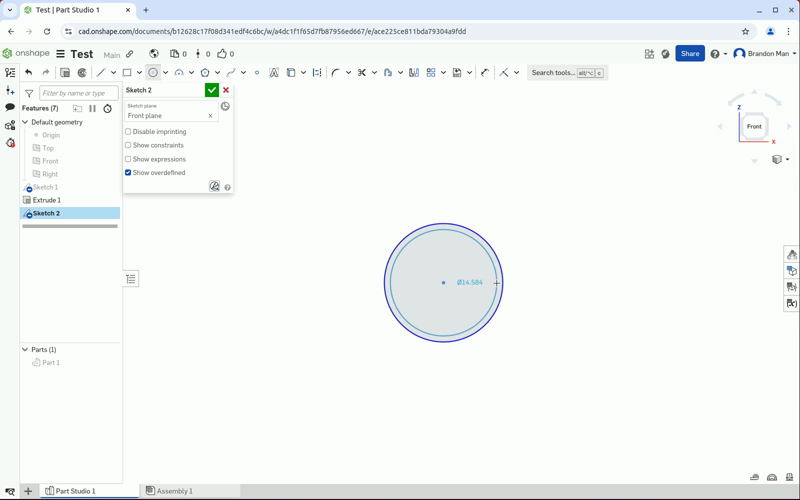
scroll(6)
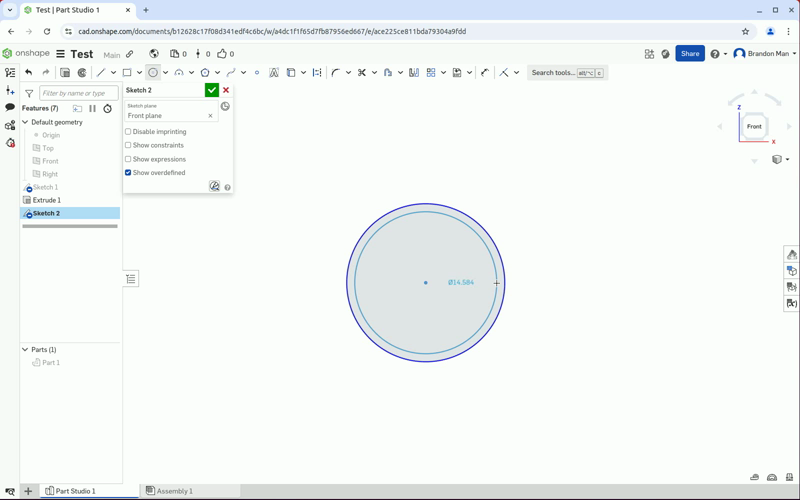
scroll(6)
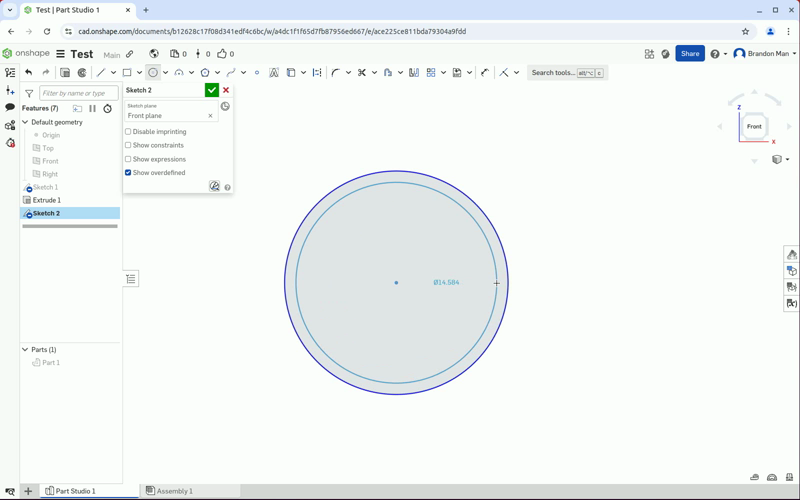
scroll(6)
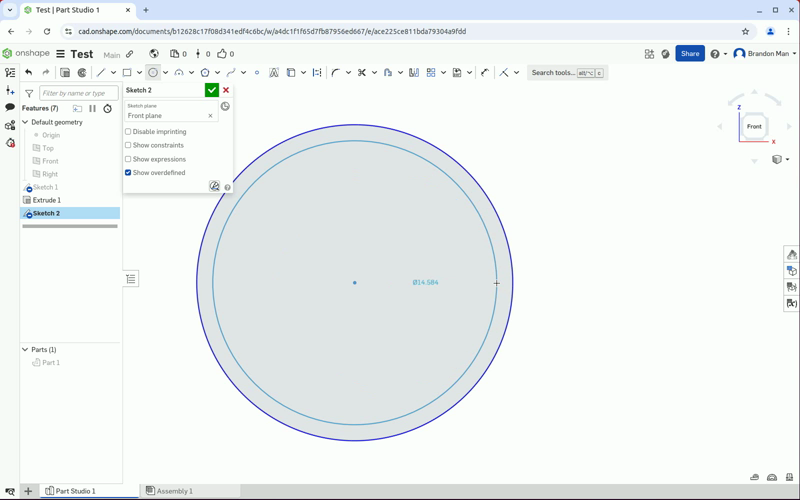
scroll(6)
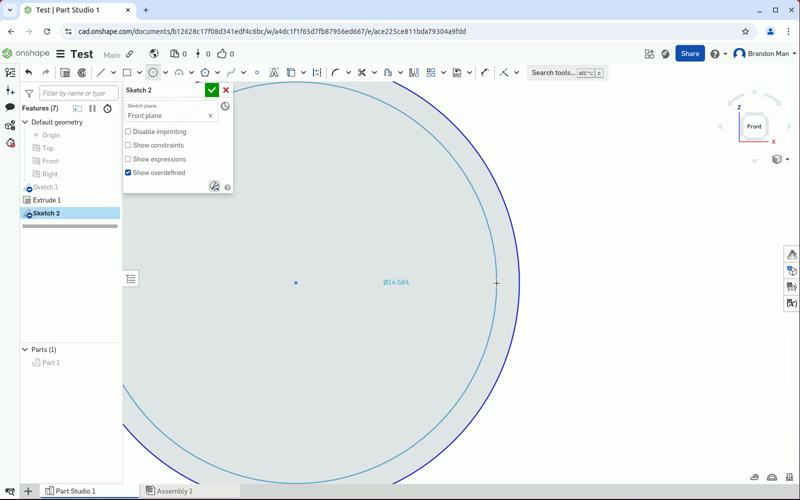
scroll(6)
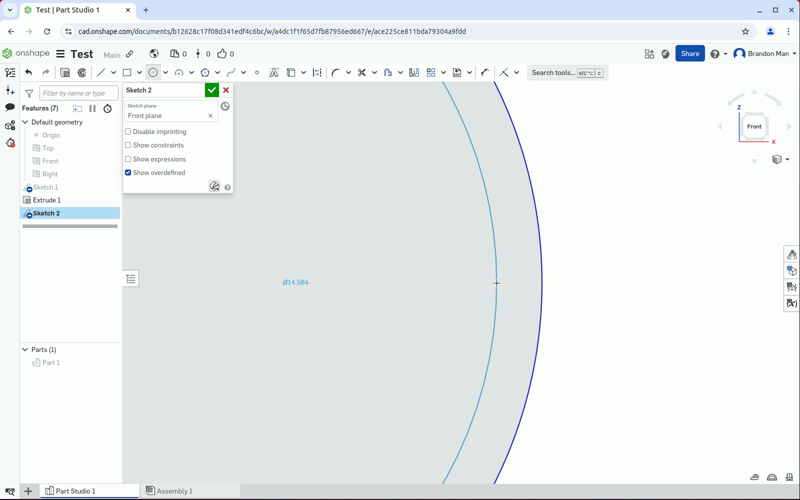
click(496, 282)
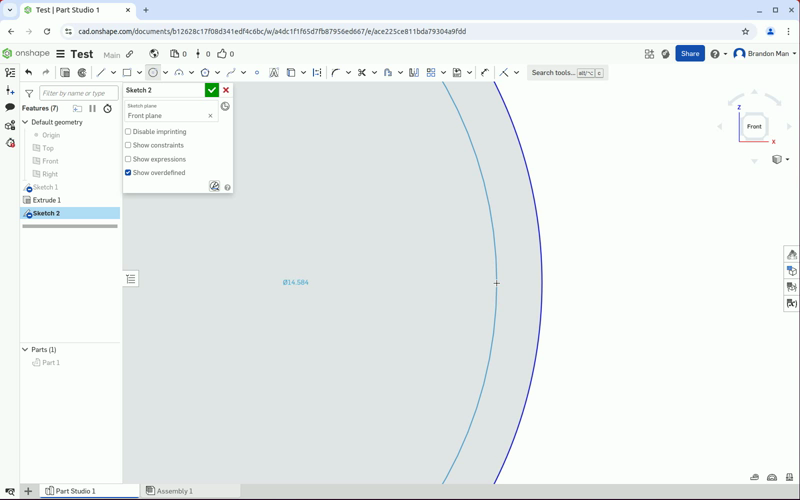
scroll(-6)
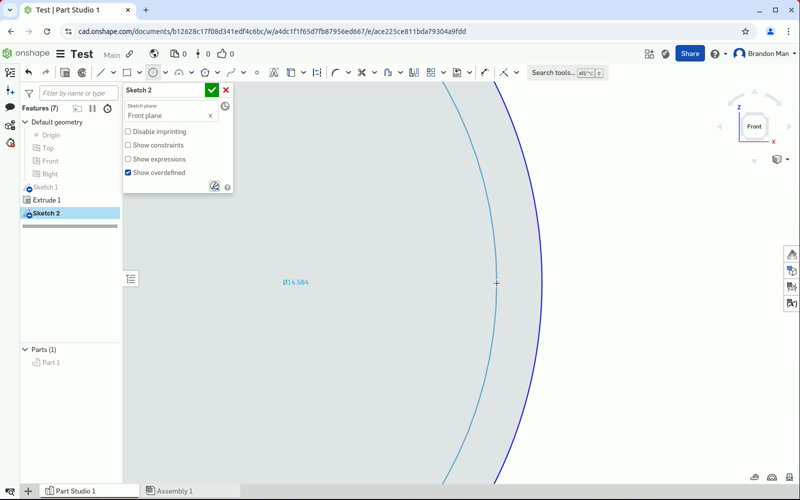
scroll(-6)
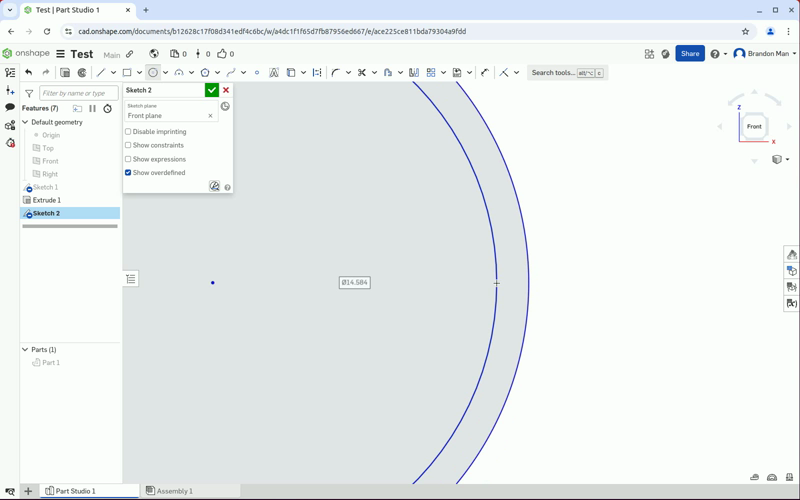
scroll(-6)
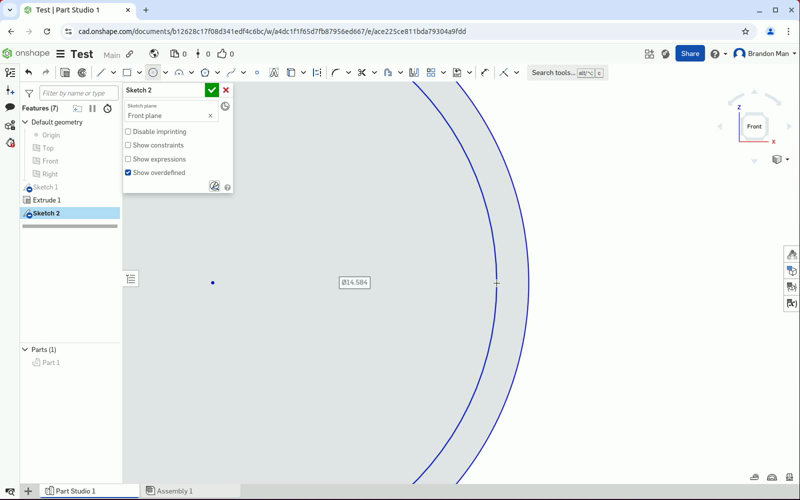
scroll(-6)
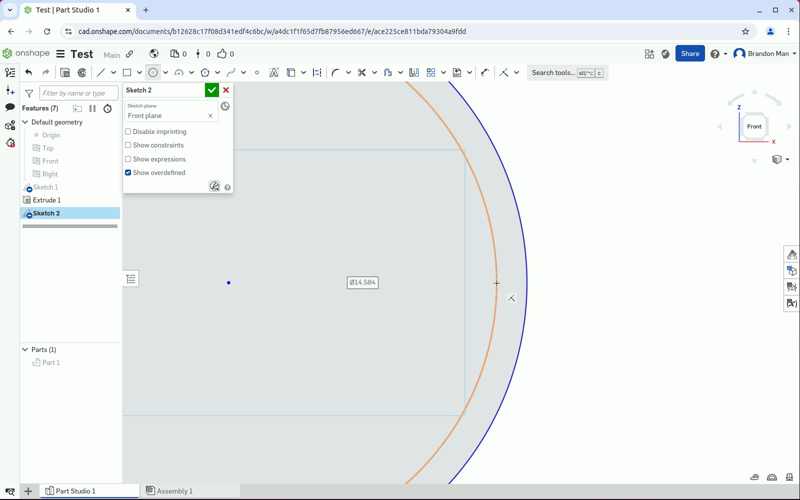
scroll(-6)
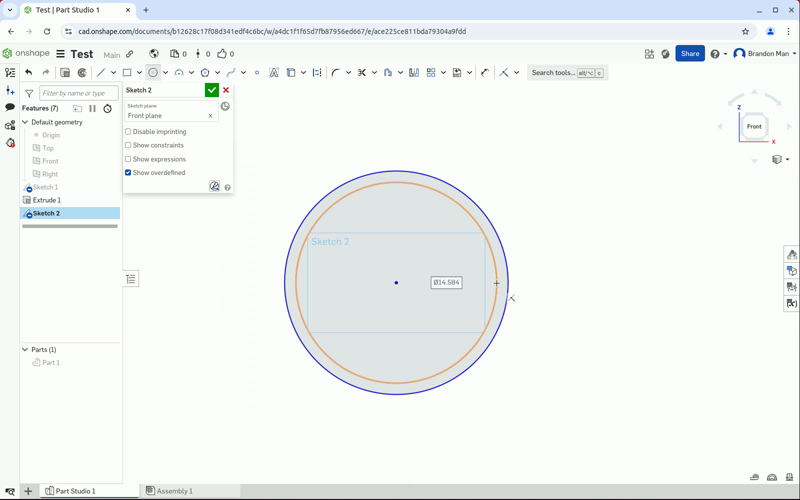
scroll(-6)
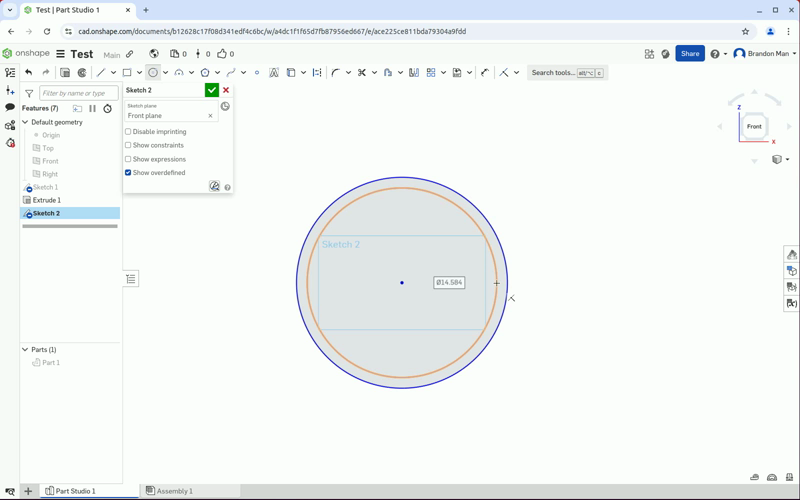
scroll(-6)
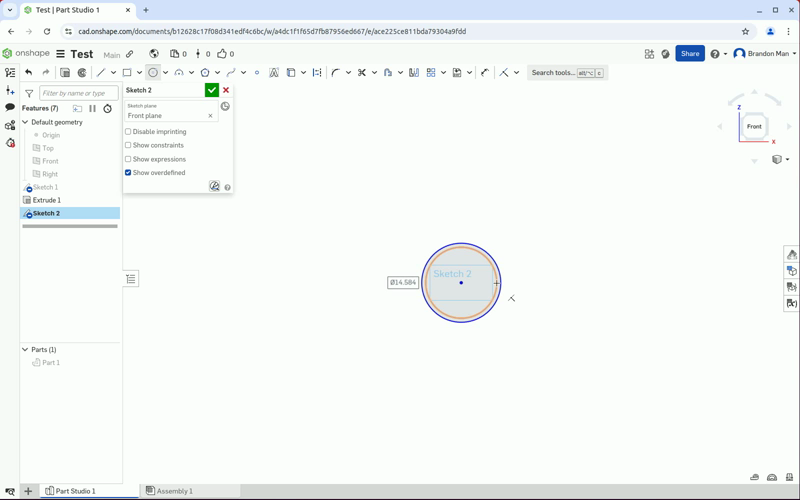
key(esc)
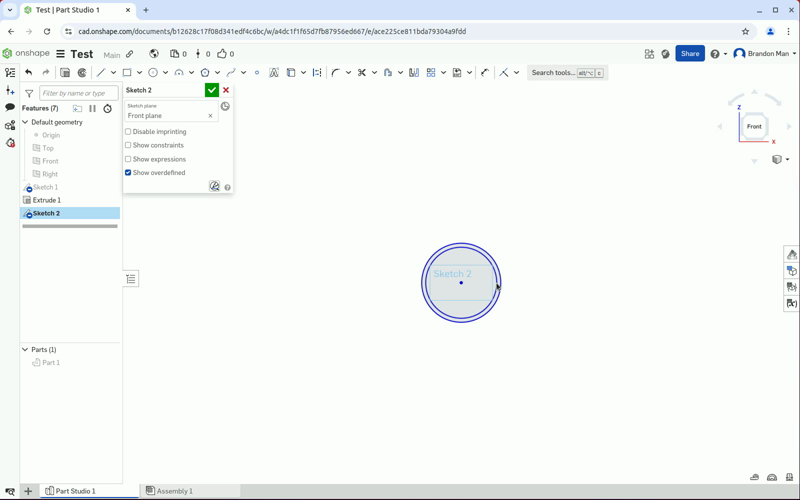
mouse_move(434, 256)
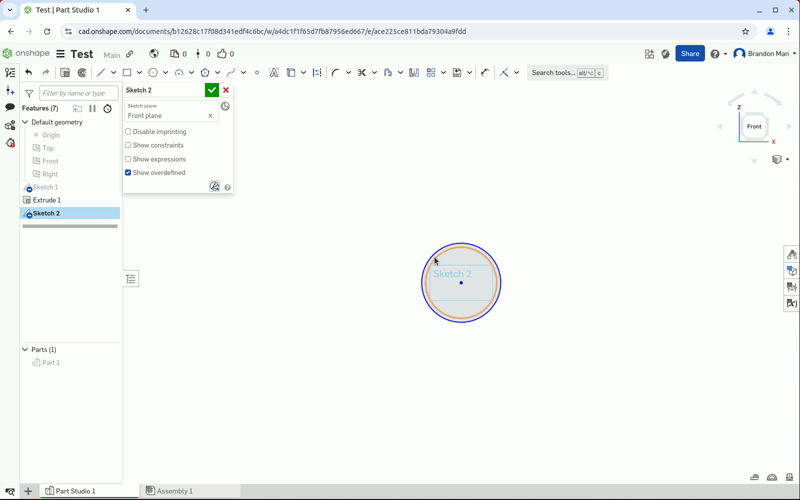
scroll(6)
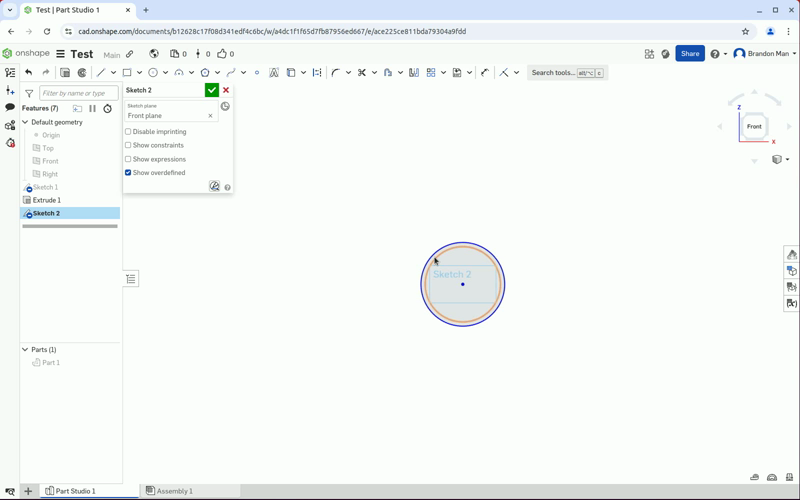
scroll(6)
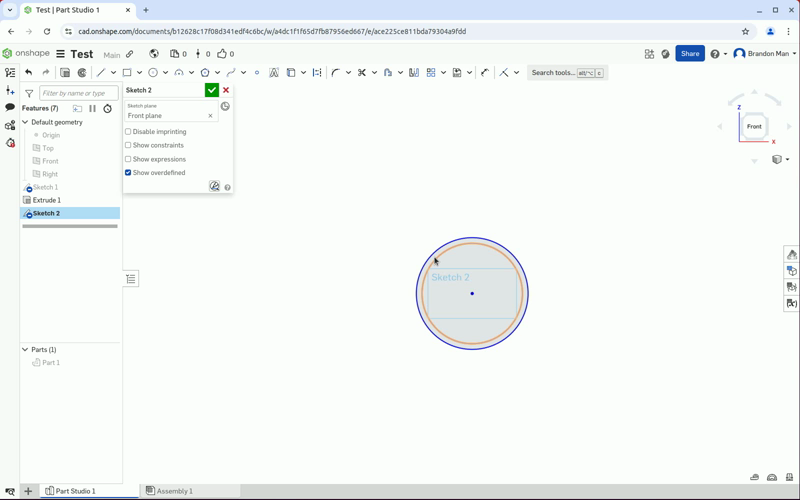
scroll(6)
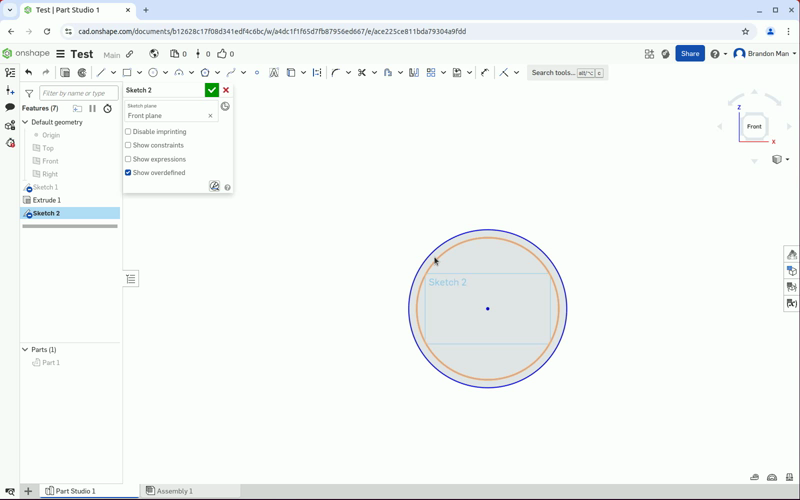
scroll(6)
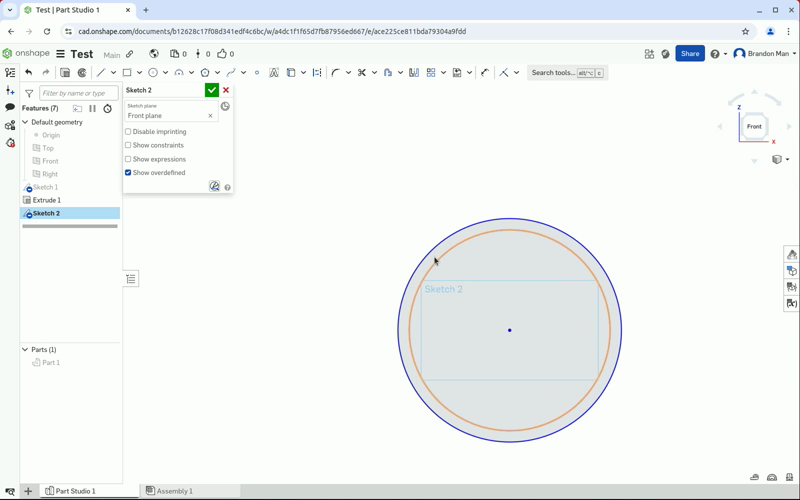
scroll(6)
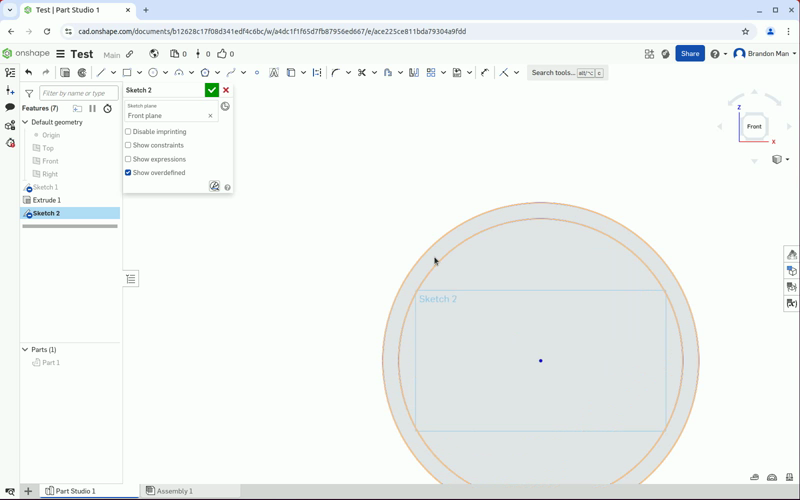
scroll(6)
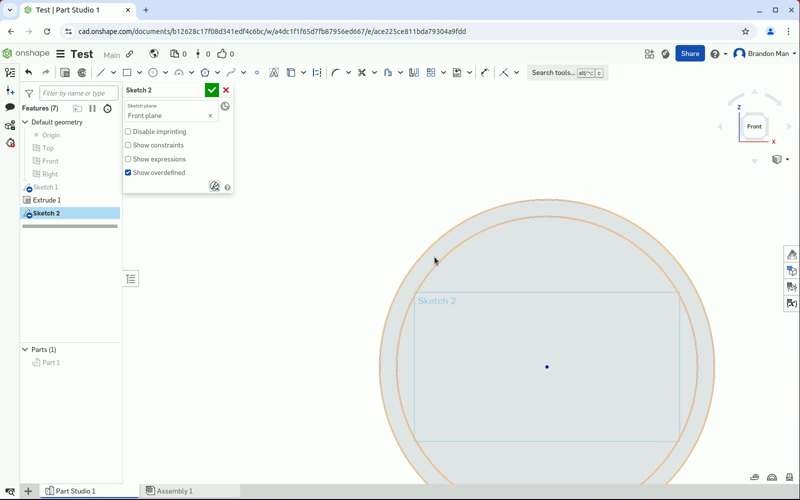
scroll(6)
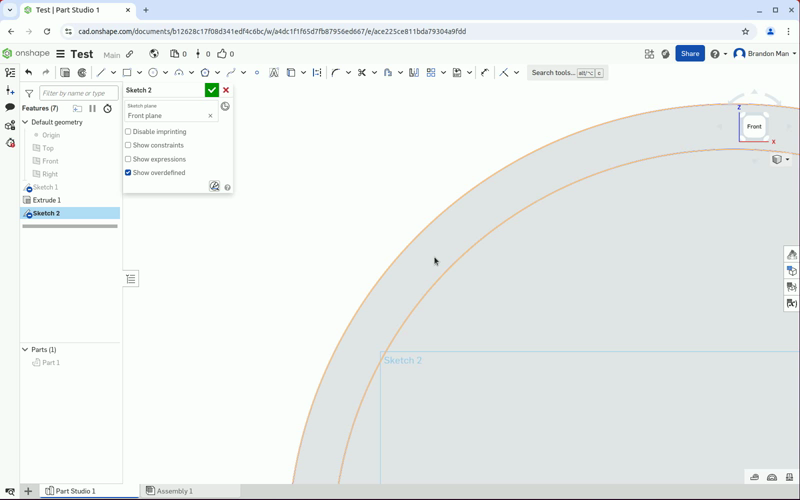
click(434, 256)
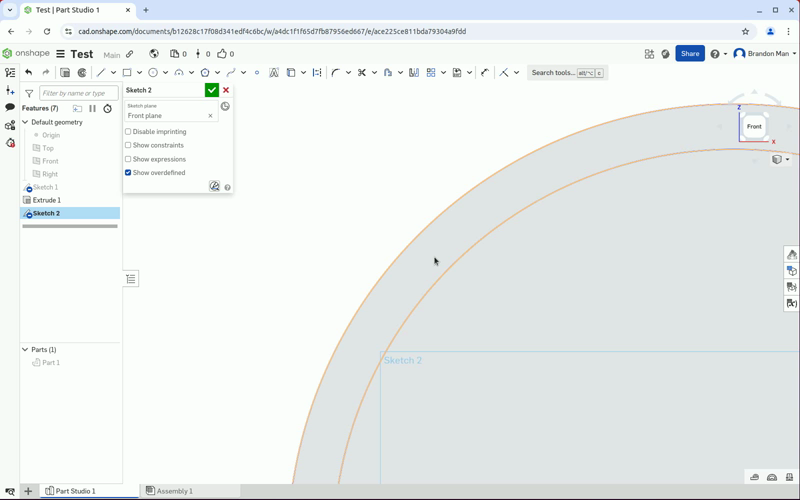
scroll(-6)
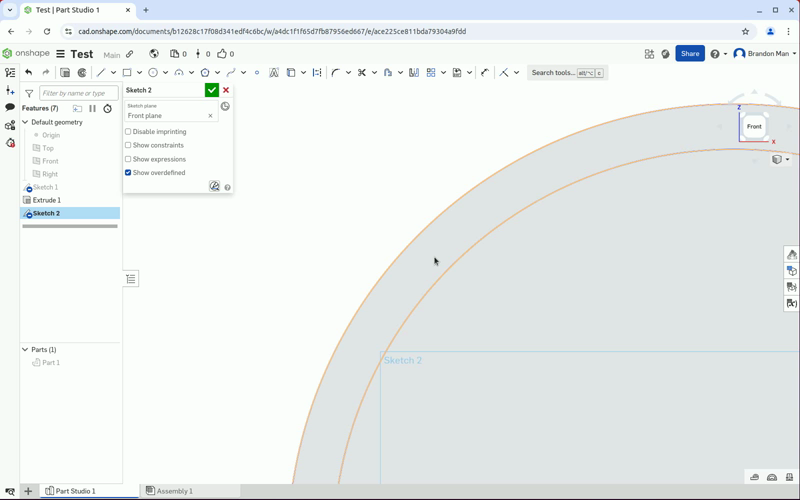
scroll(-6)
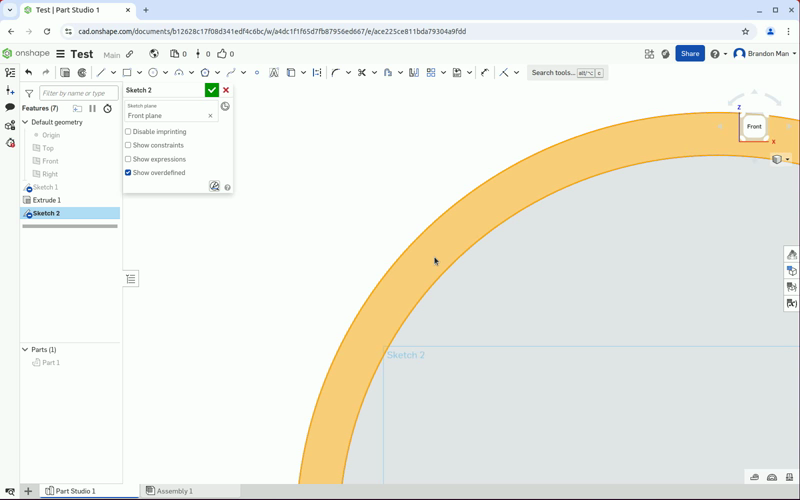
scroll(-6)
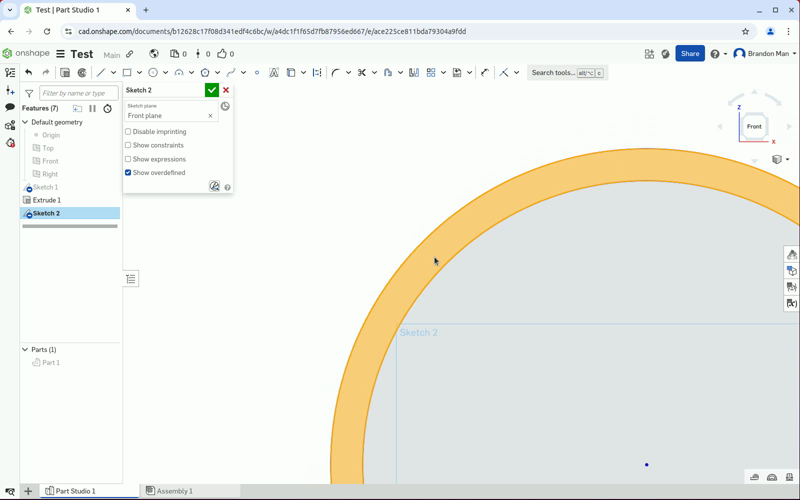
scroll(-6)
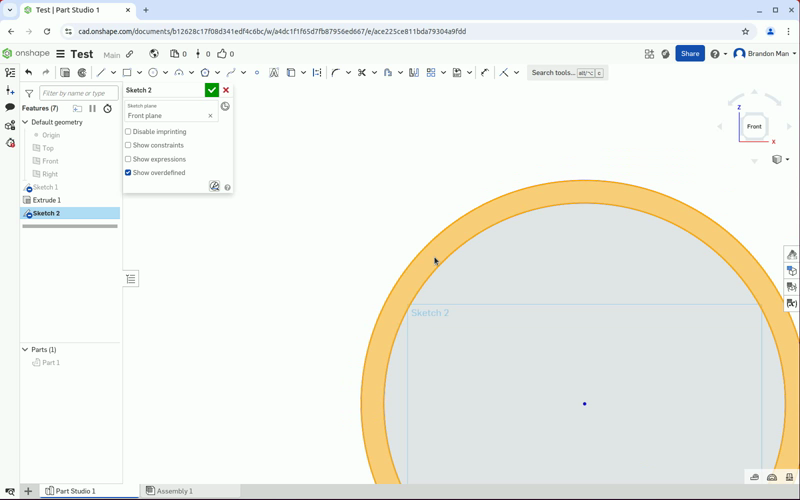
scroll(-6)
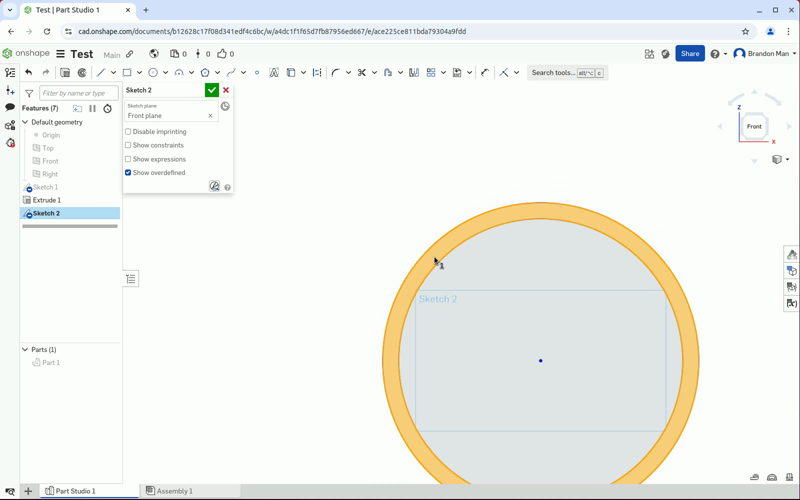
scroll(-6)
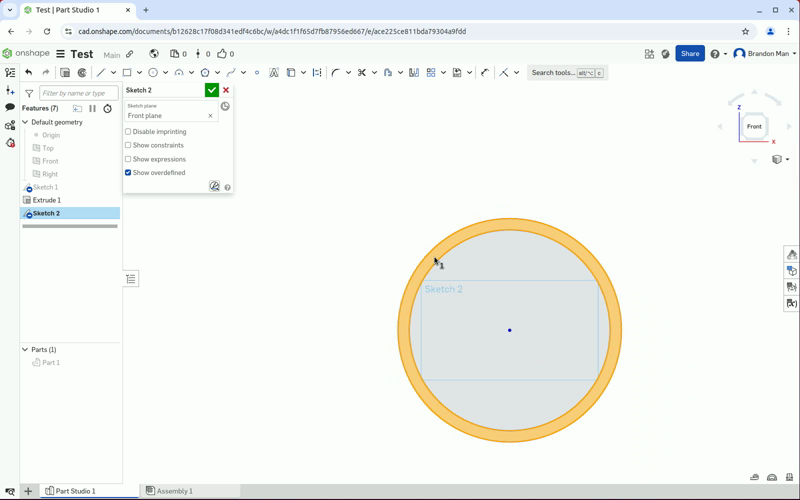
scroll(-6)
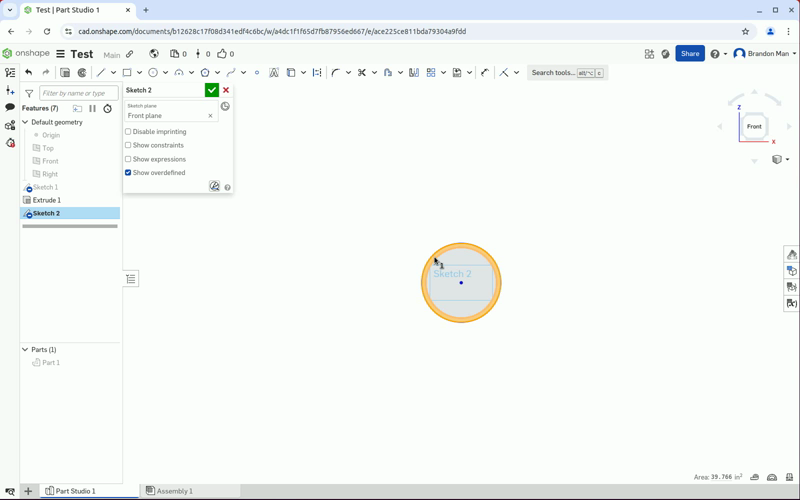
mouse_move(73, 352)
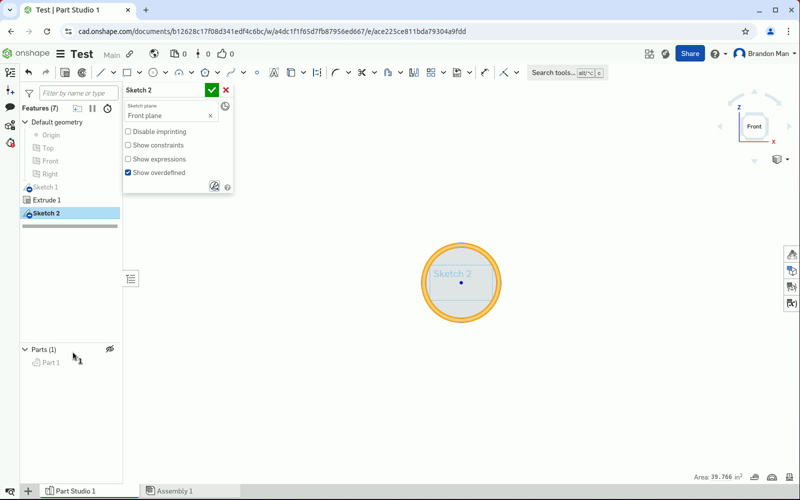
key(shift+y)
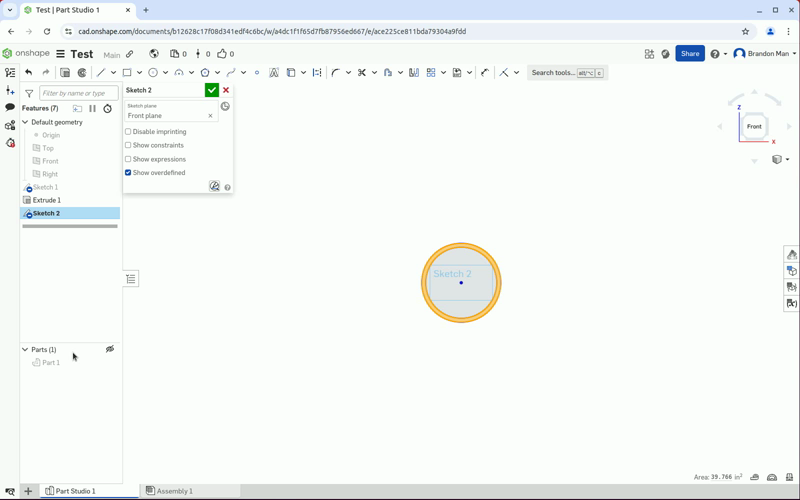
key(shift+e)
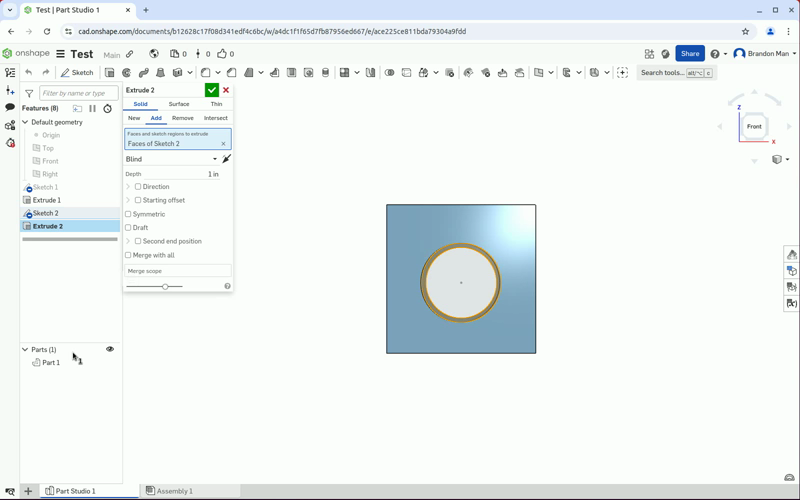
mouse_move(143, 106)
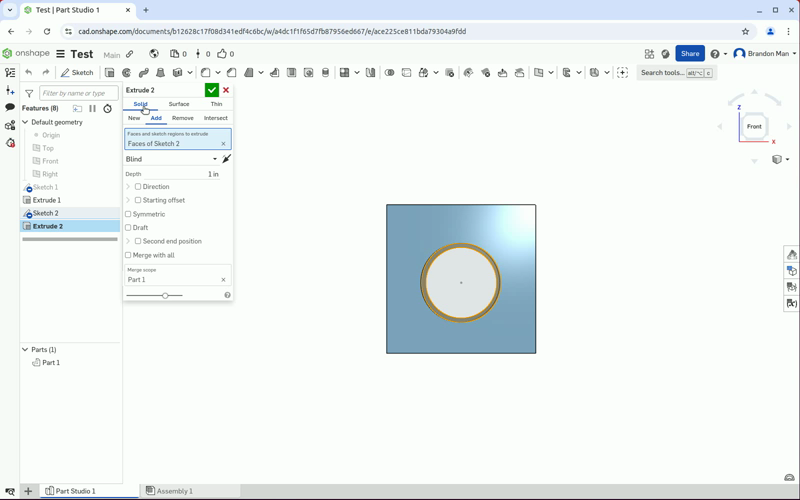
click(143, 106)
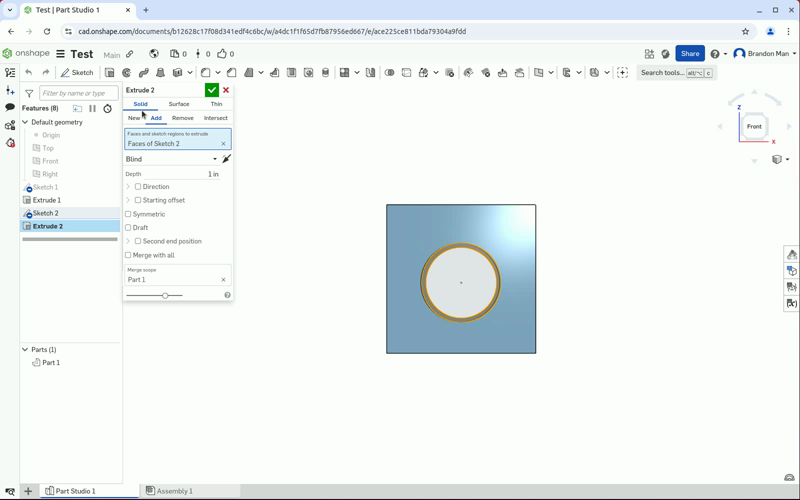
mouse_move(137, 120)
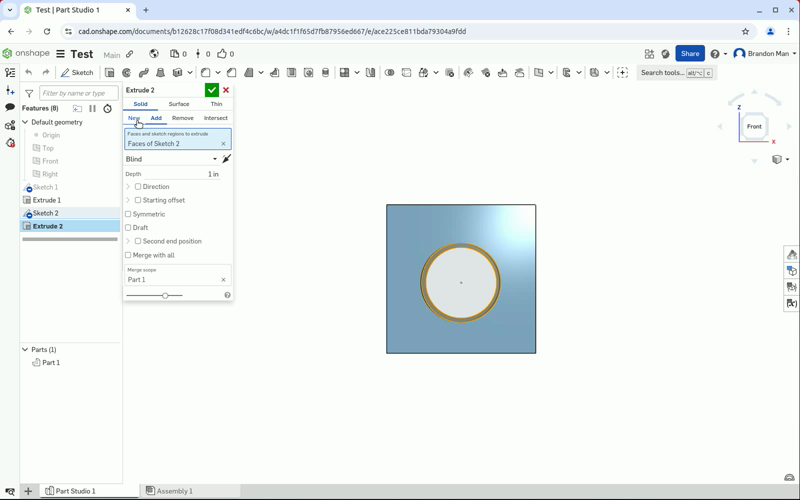
click(137, 120)
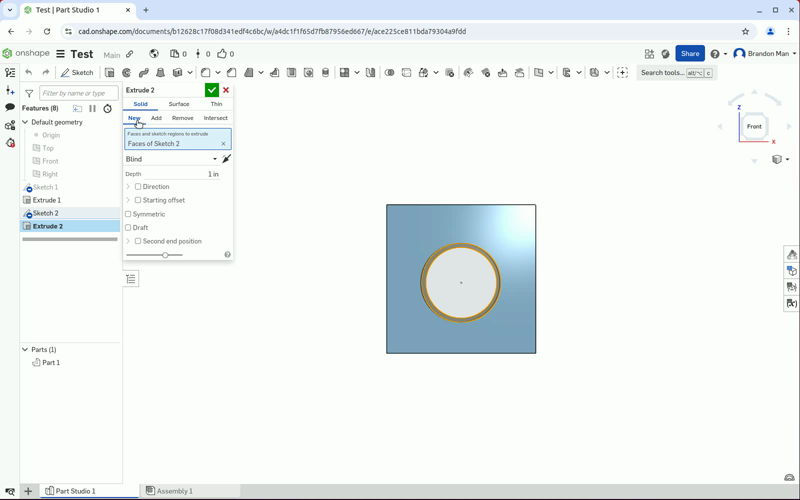
key(tab, 4)
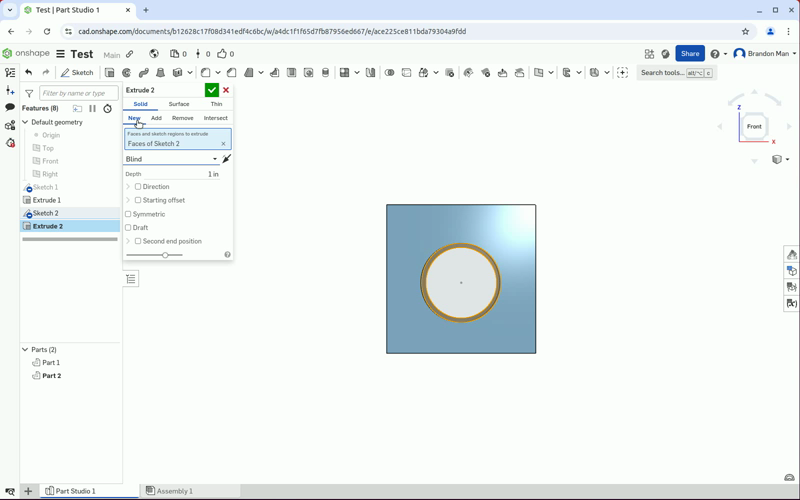
text(23.108)
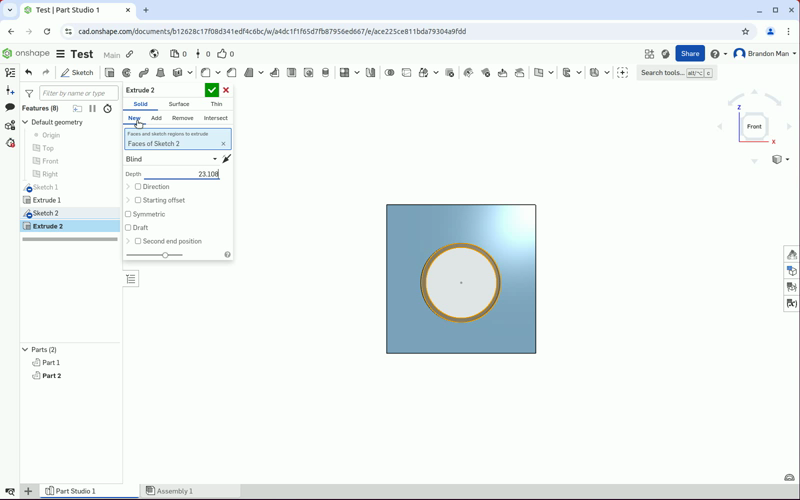
key(enter)
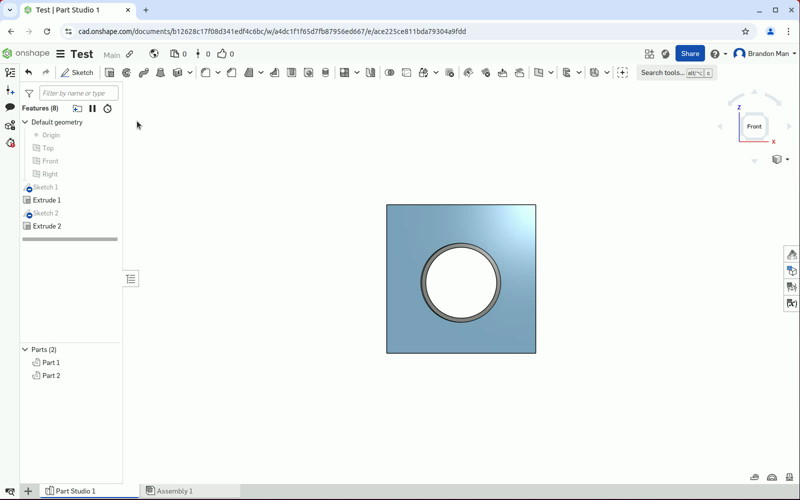
key(shift+h)
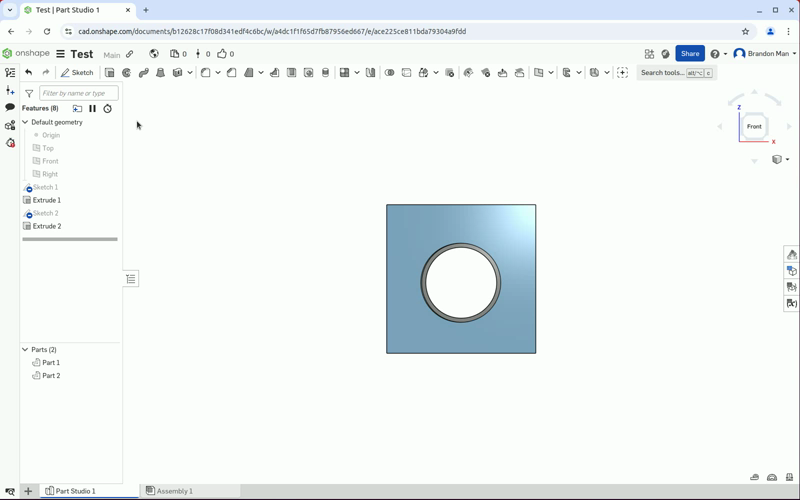
key(shift+h)
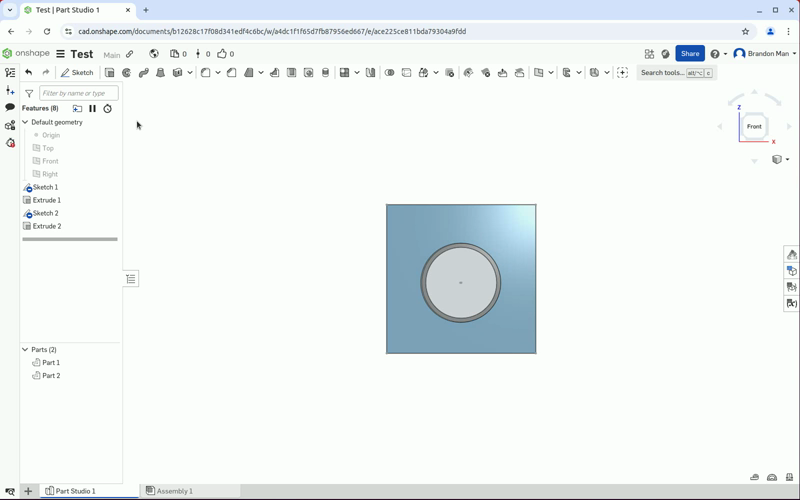
key(shift+7)
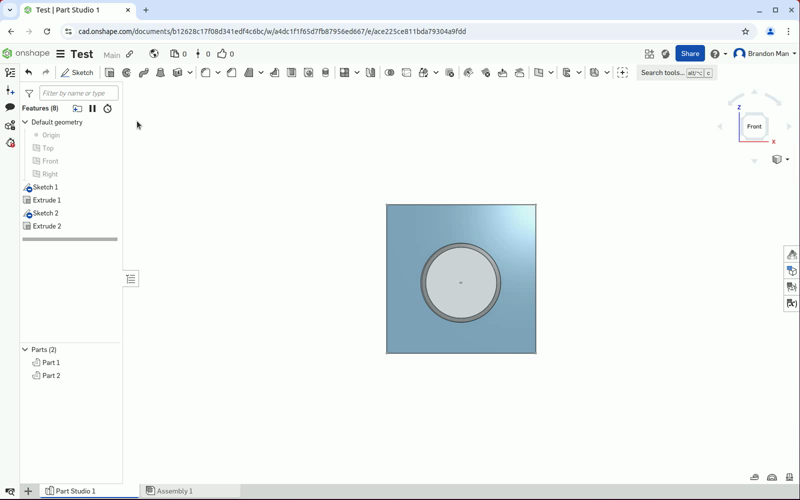
key(left, 2)
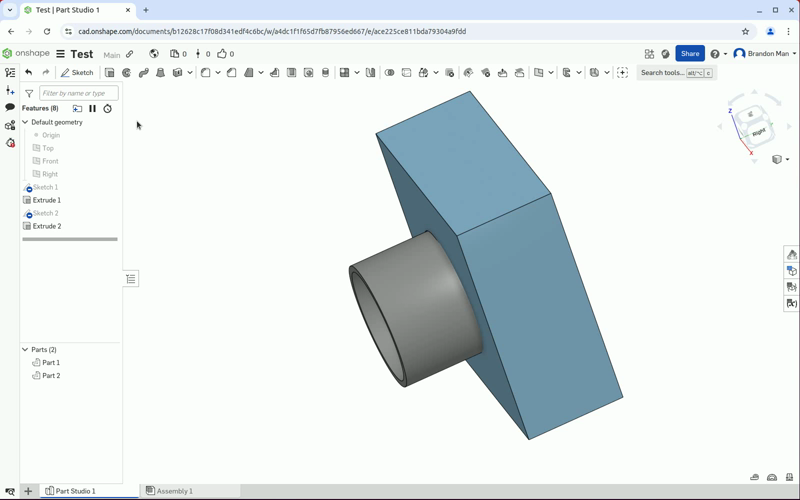
key(down, 2)
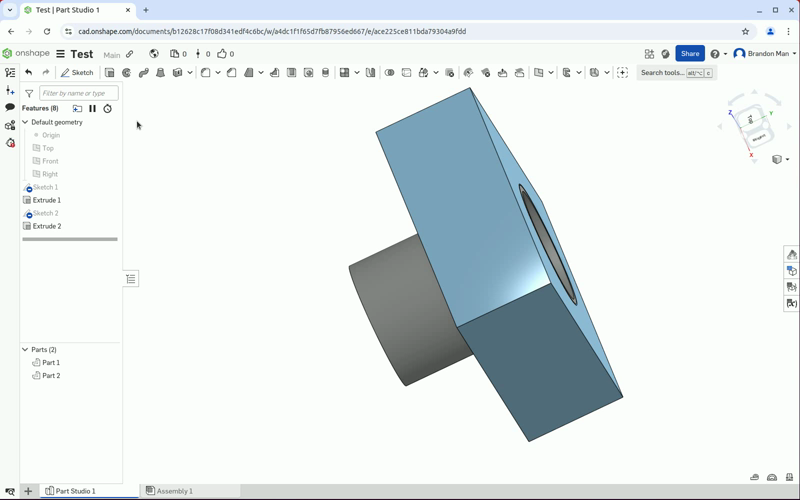
key(up, 2)
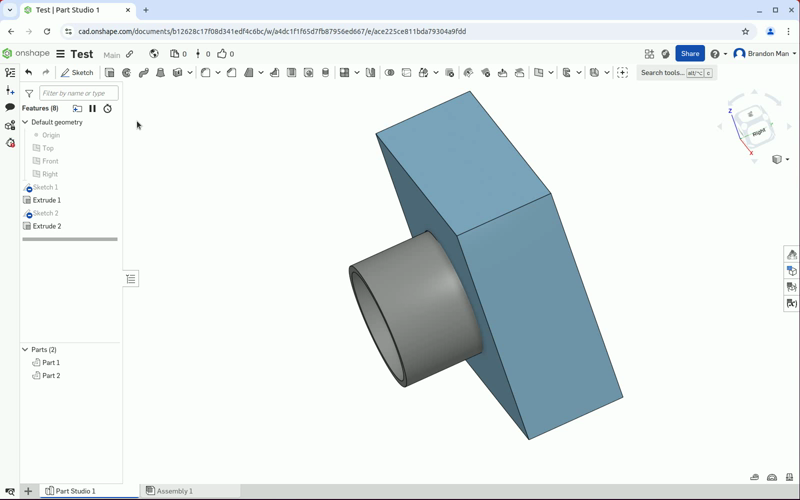
key(right, 2)
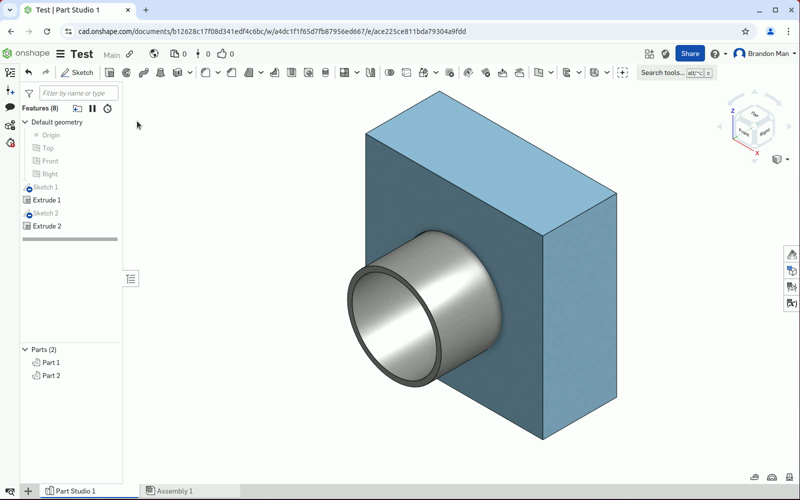
mouse_move(73, 189)
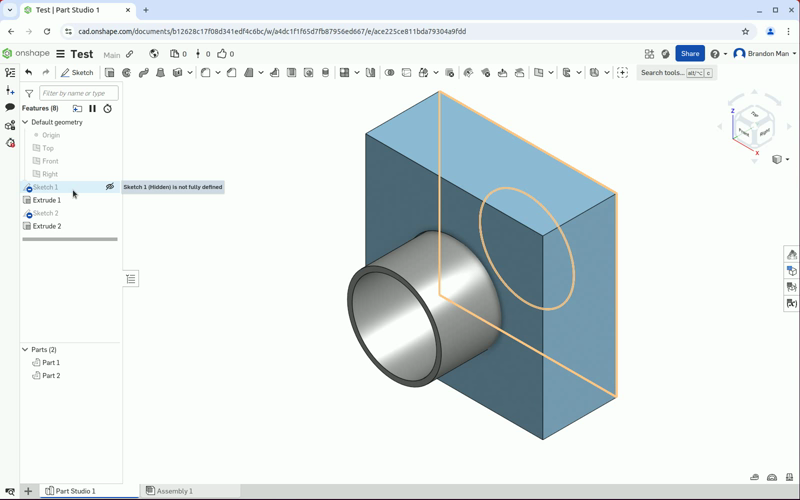
click(73, 189)